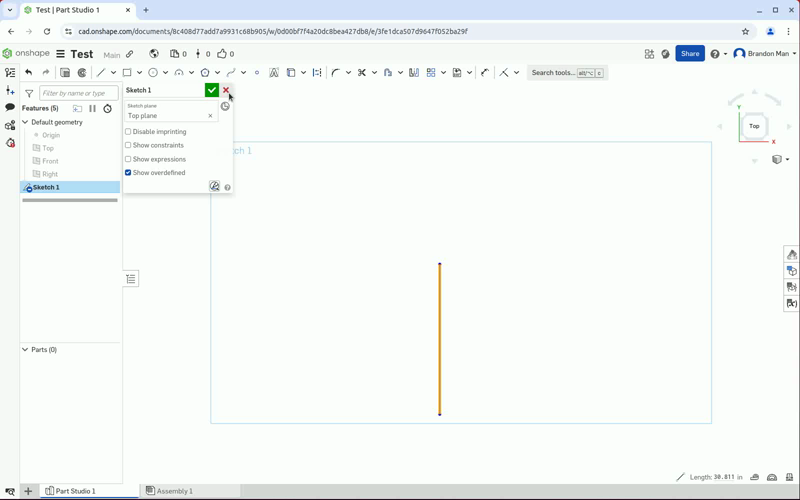
key(shift+h)
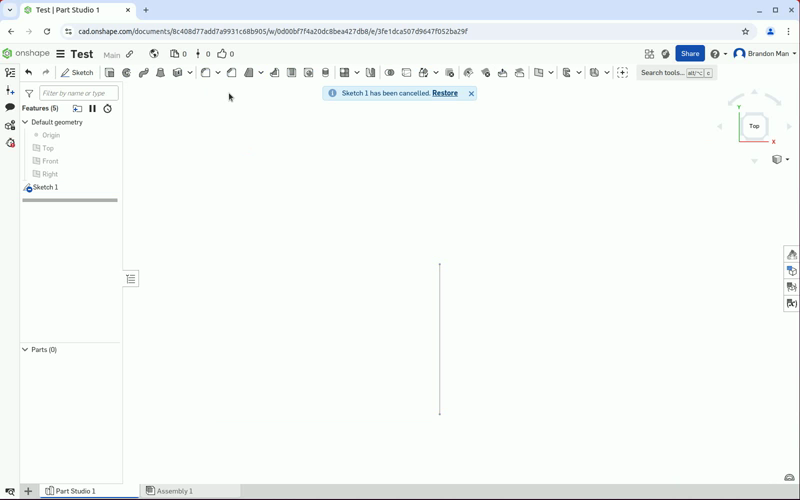
key(shift+s)
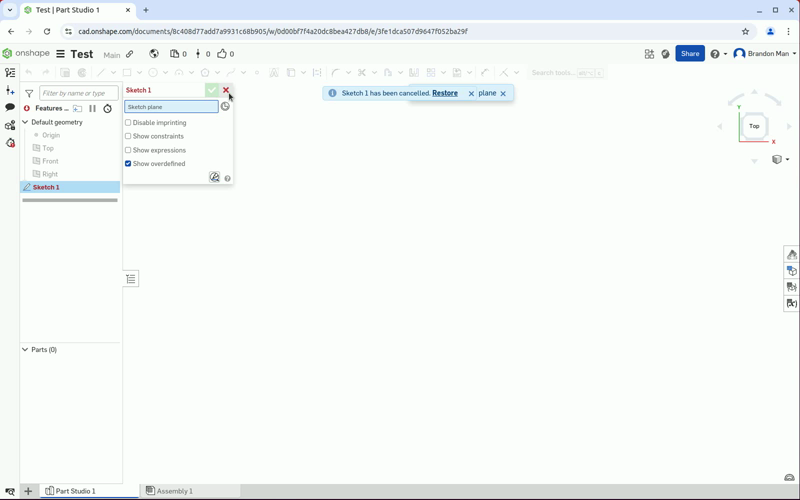
mouse_move(73, 150)
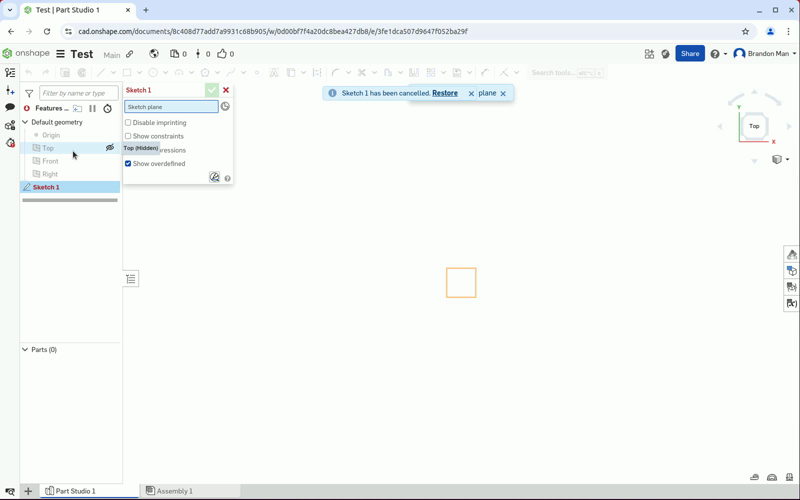
click(73, 150)
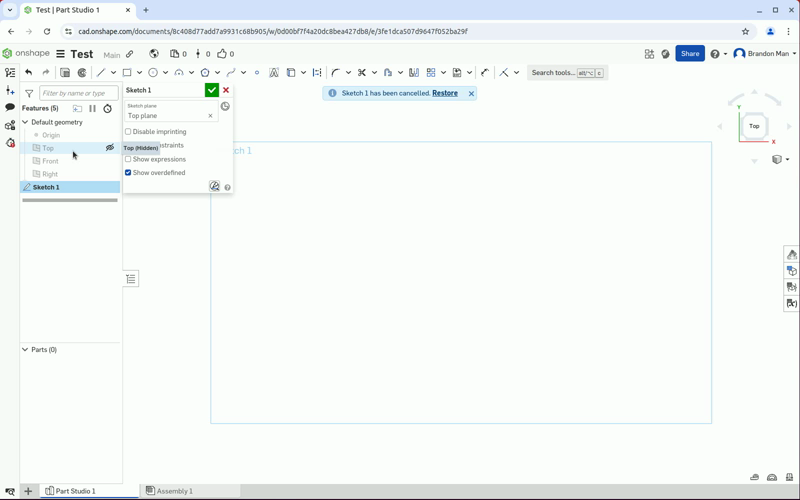
mouse_move(73, 352)
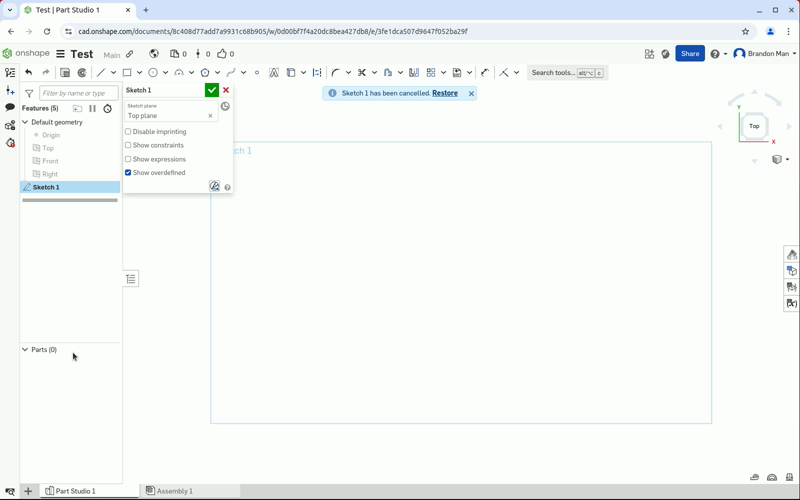
key(y)
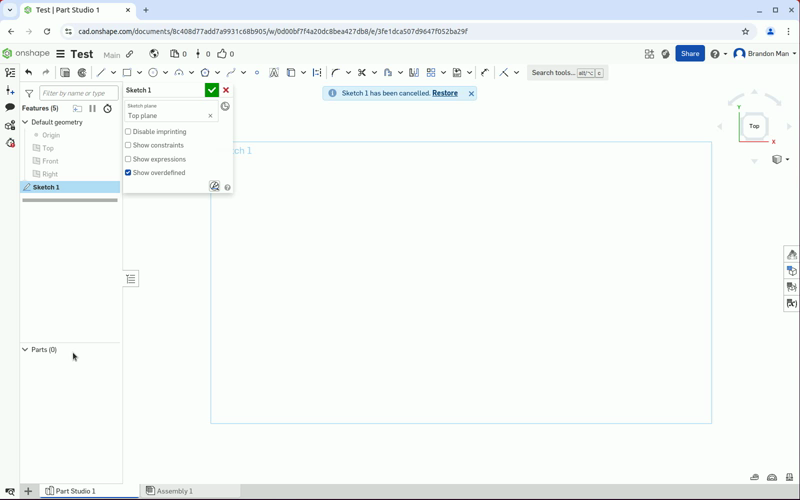
key(l)
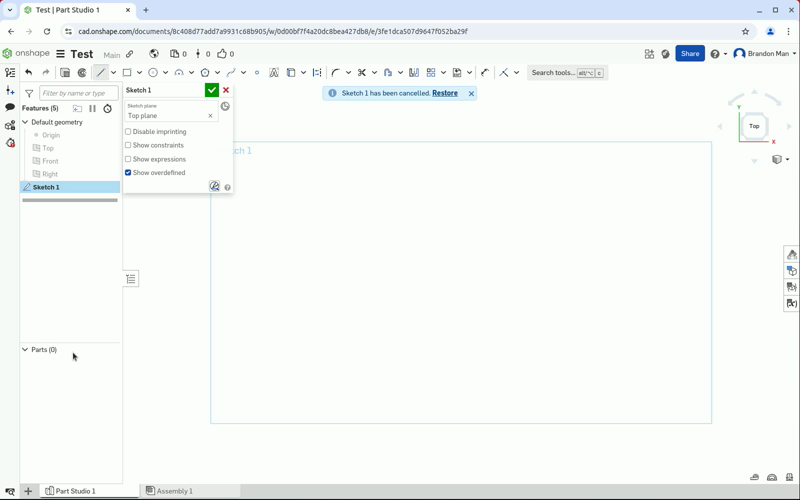
key_down(shift)
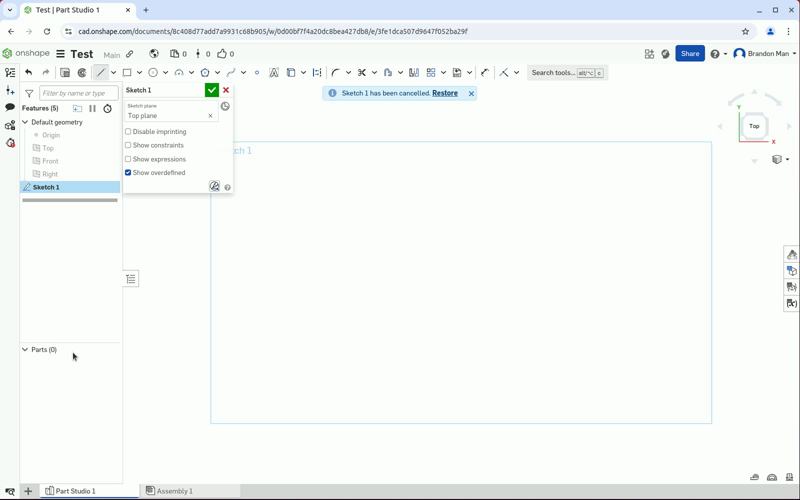
mouse_move(385, 282)
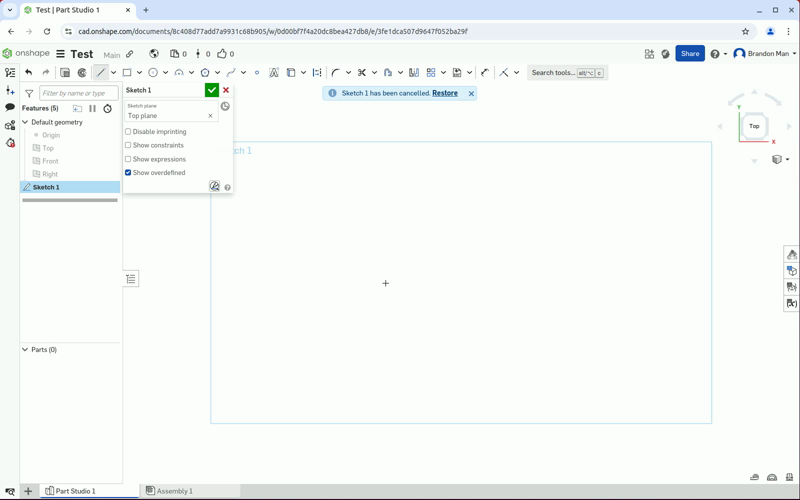
click(385, 282)
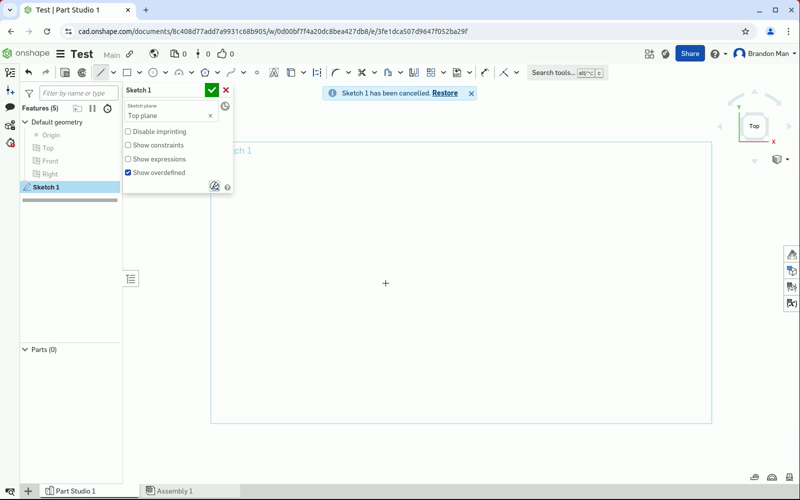
key_up(shift)
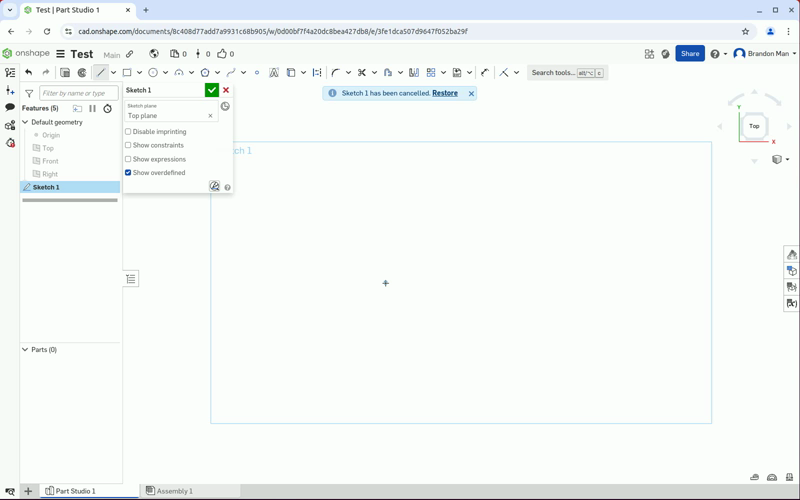
key_down(shift)
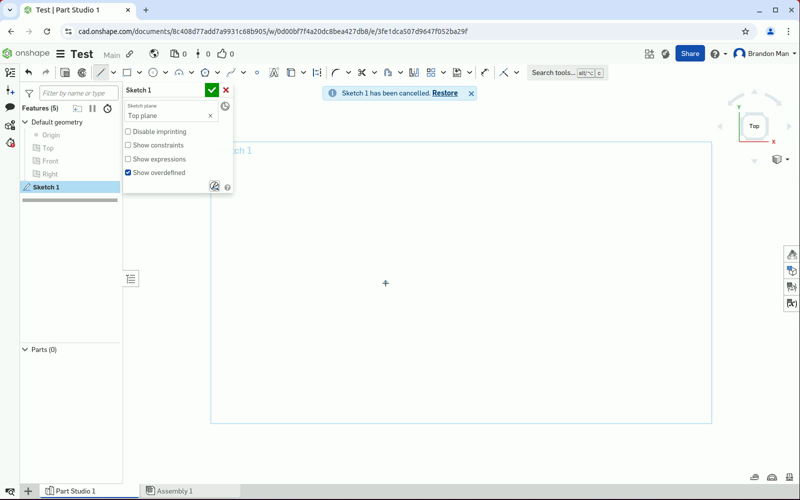
mouse_move(415, 282)
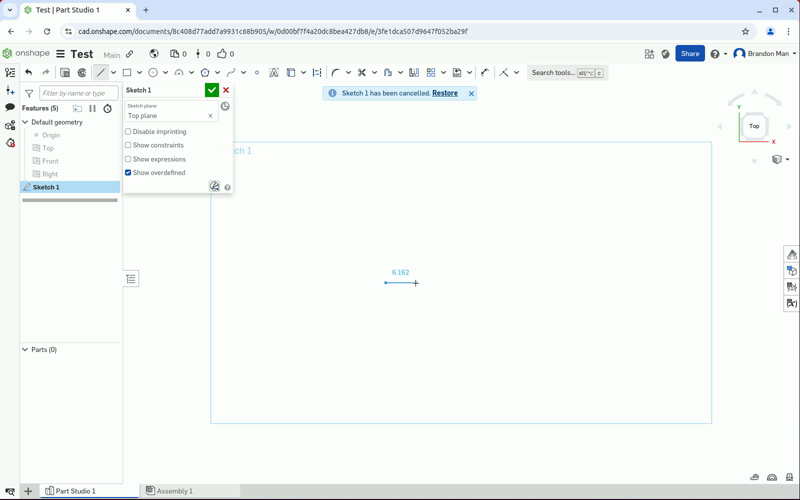
mouse_move(395, 292)
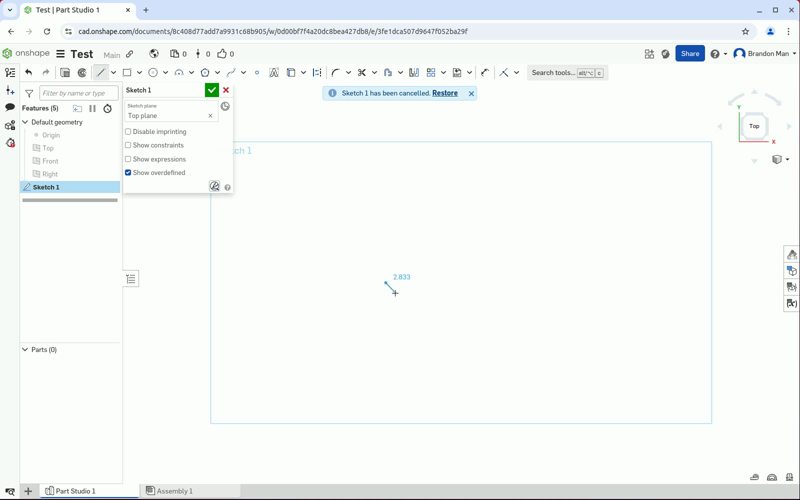
click(395, 292)
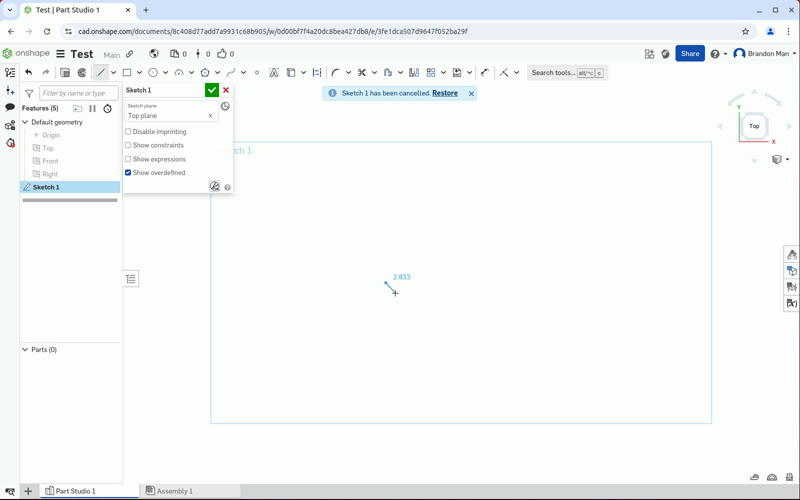
key_up(shift)
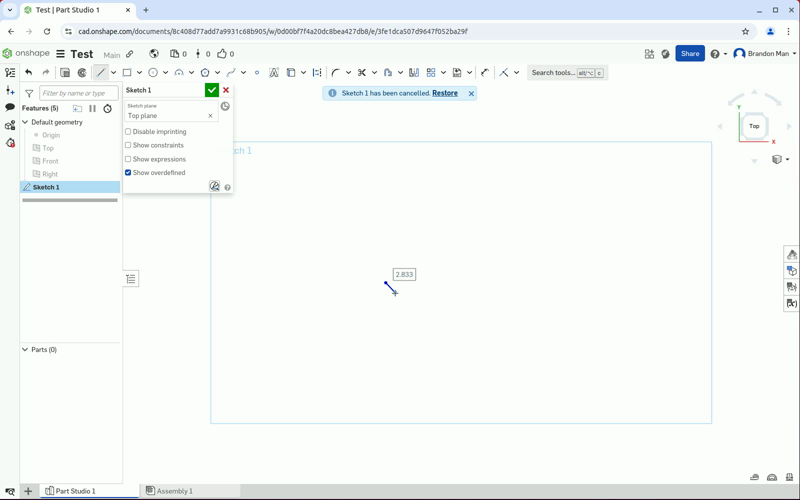
key_down(shift)
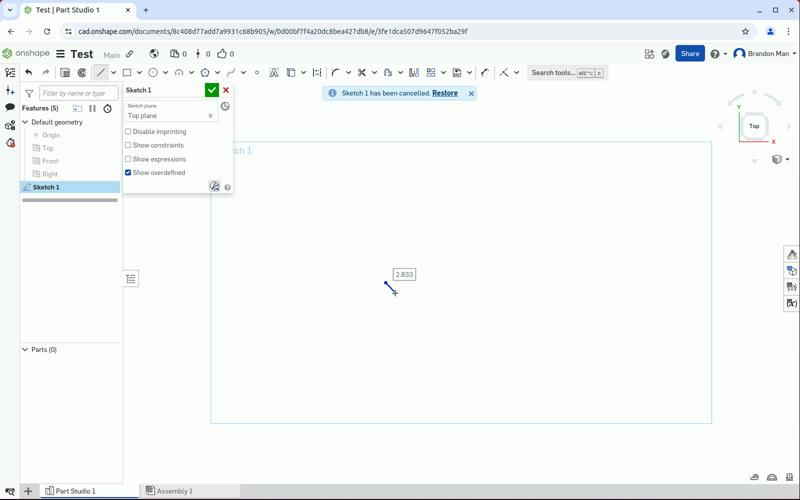
mouse_move(461, 292)
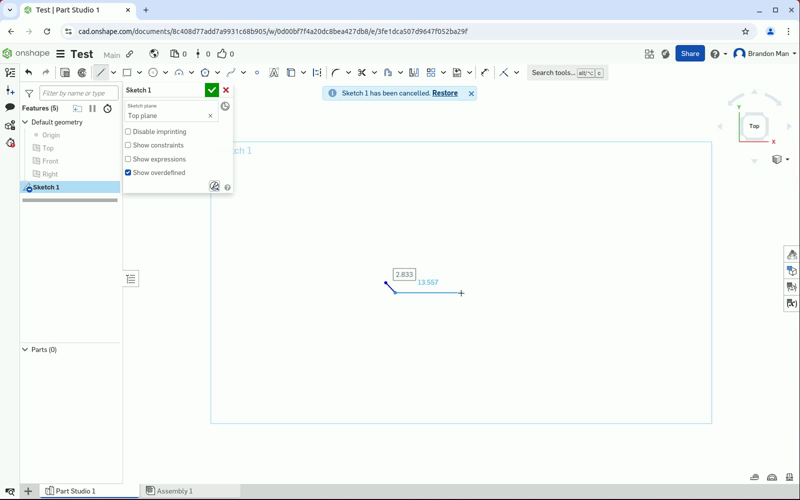
click(461, 292)
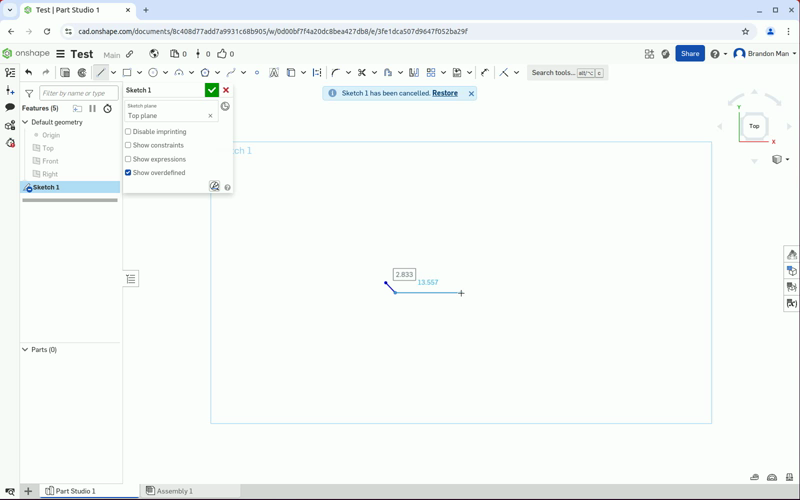
key_up(shift)
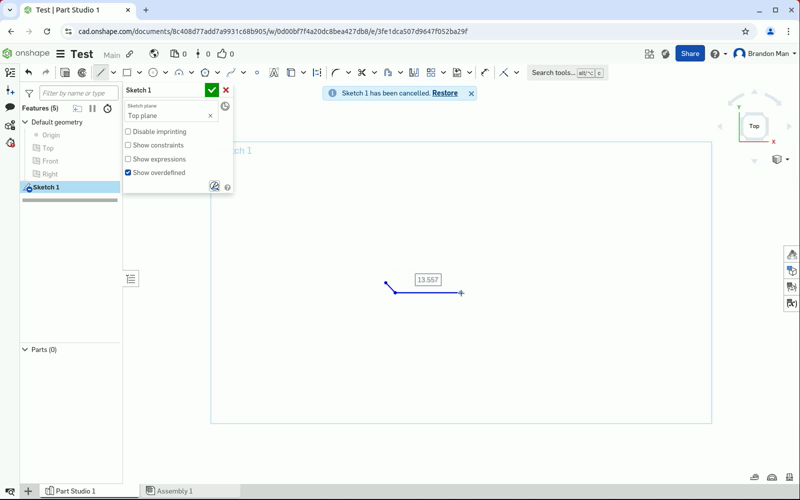
key_down(shift)
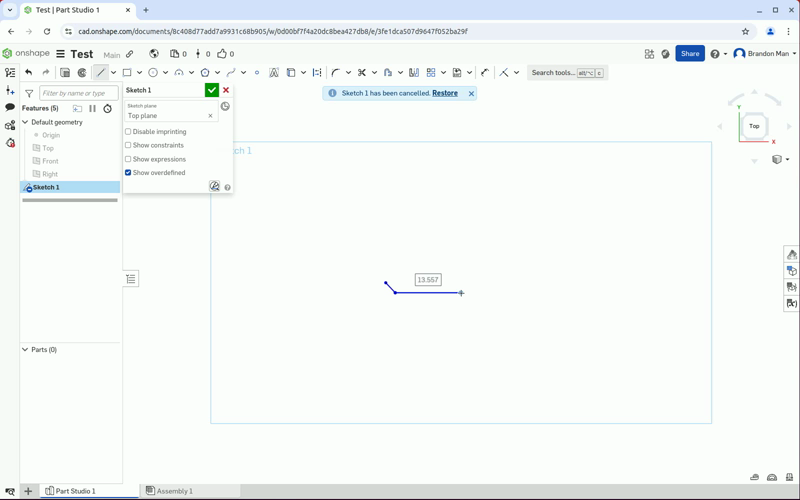
mouse_move(491, 292)
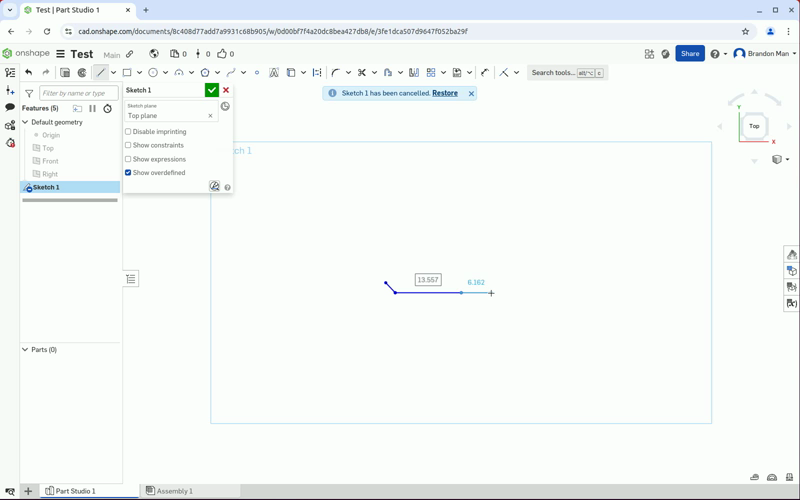
mouse_move(461, 282)
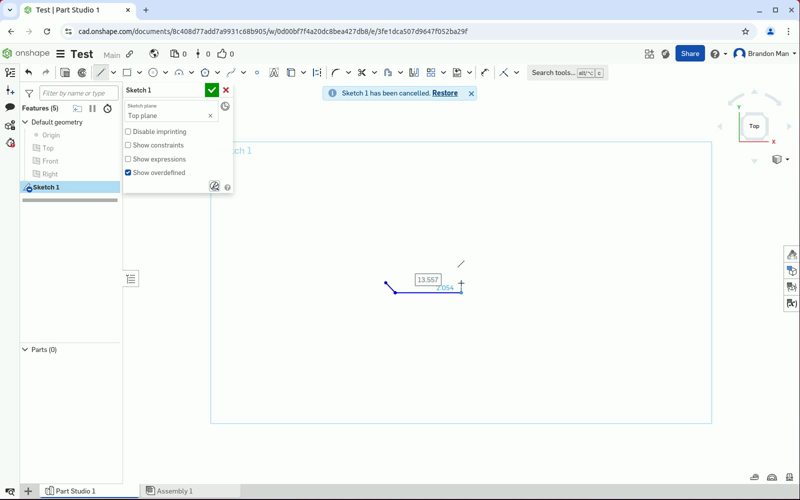
click(461, 282)
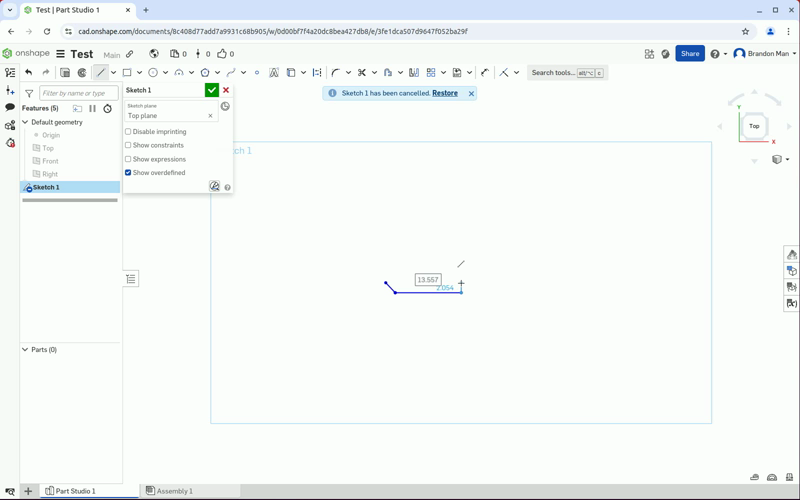
key_up(shift)
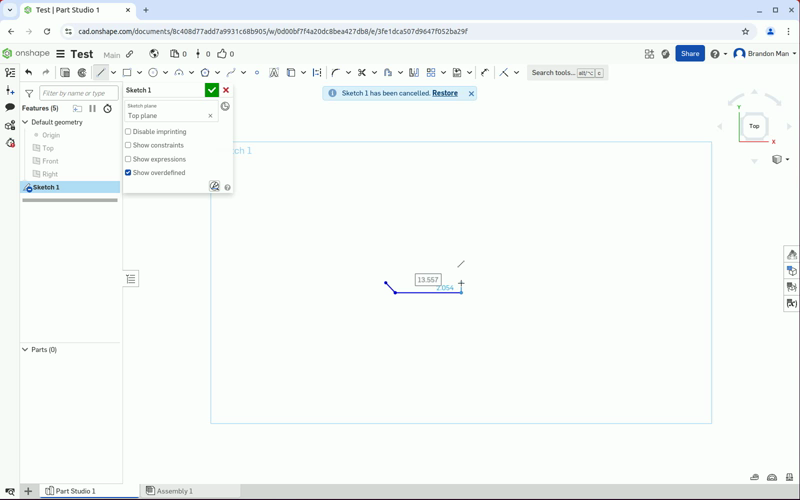
key_down(shift)
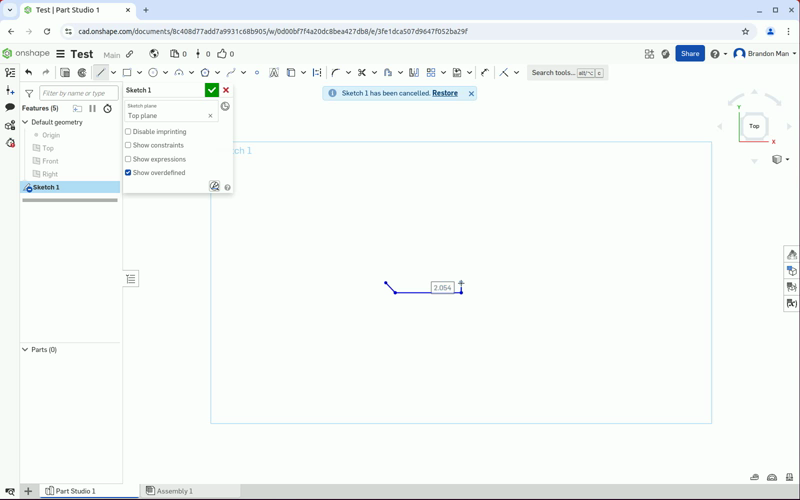
mouse_move(385, 282)
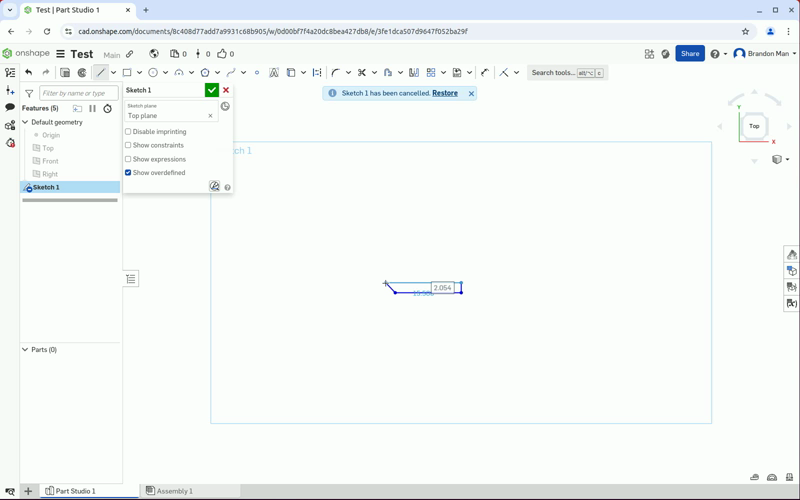
key_up(shift)
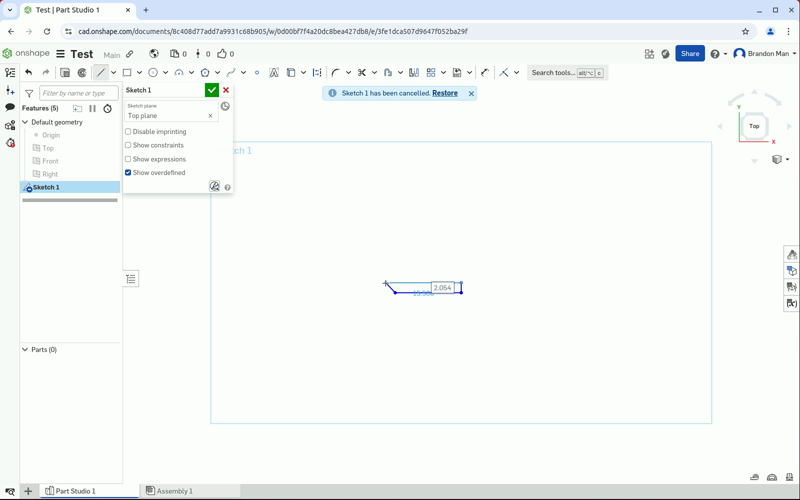
click(385, 282)
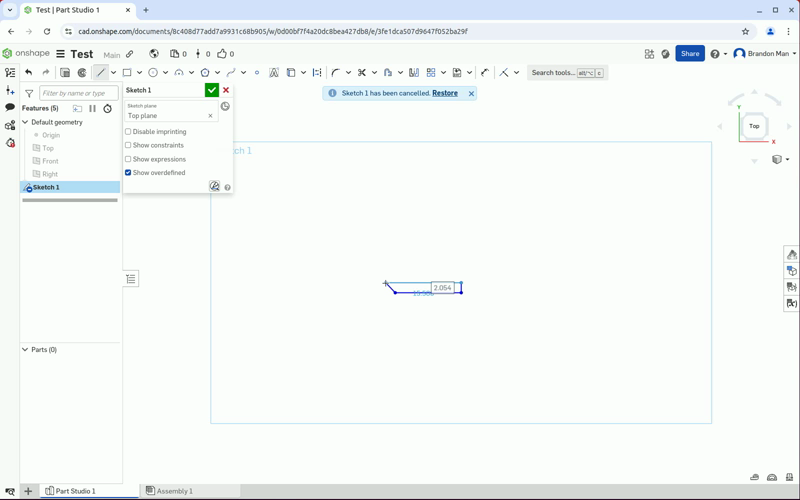
key(esc)
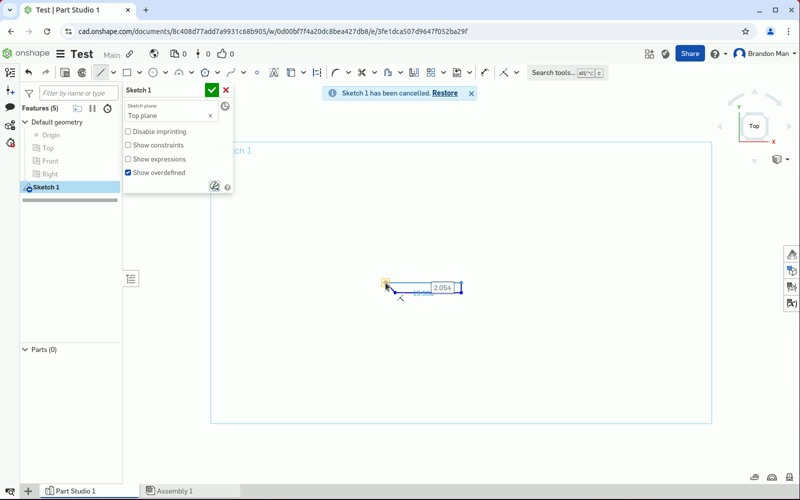
mouse_move(412, 291)
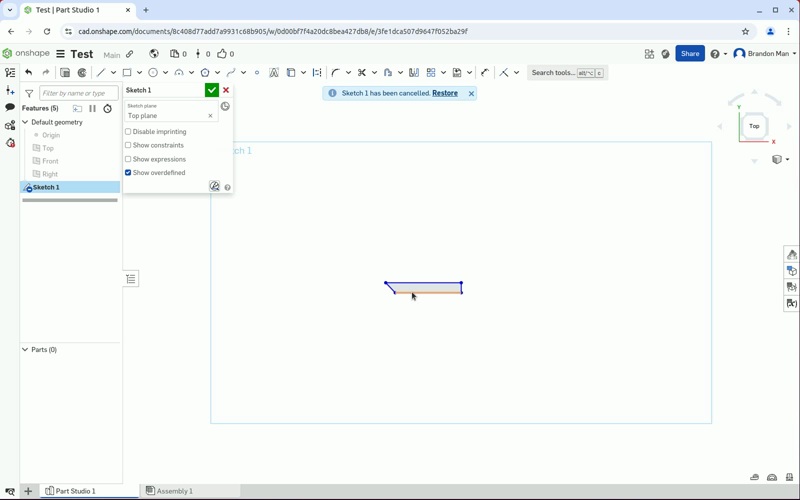
scroll(6)
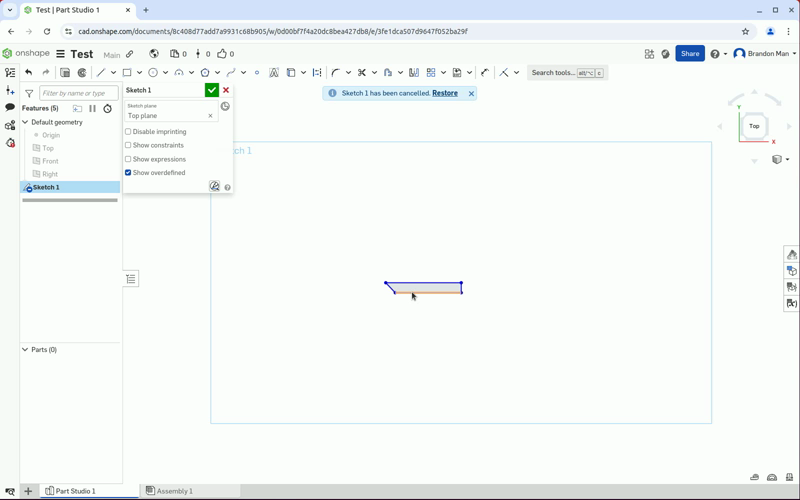
scroll(6)
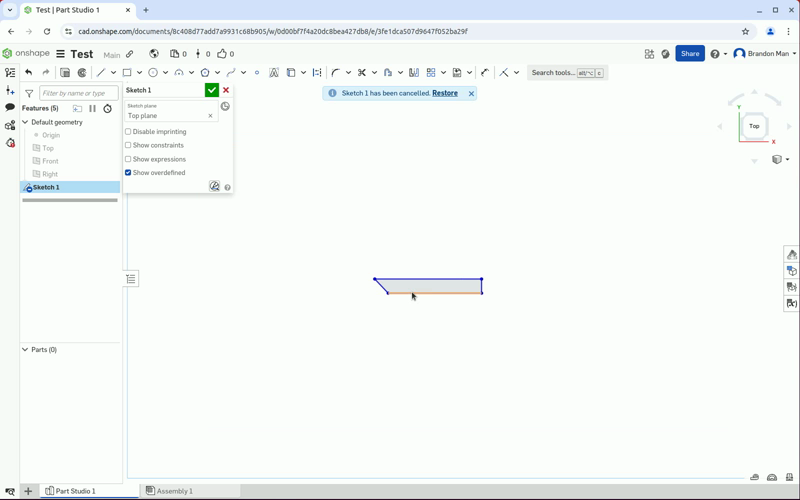
scroll(6)
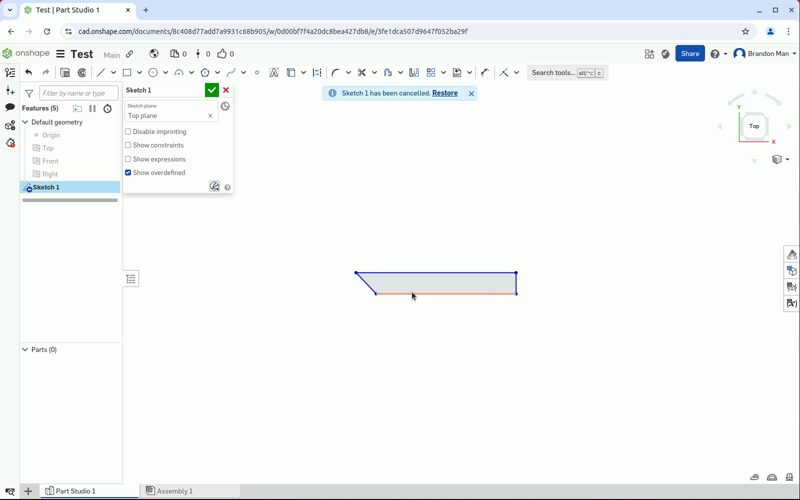
scroll(6)
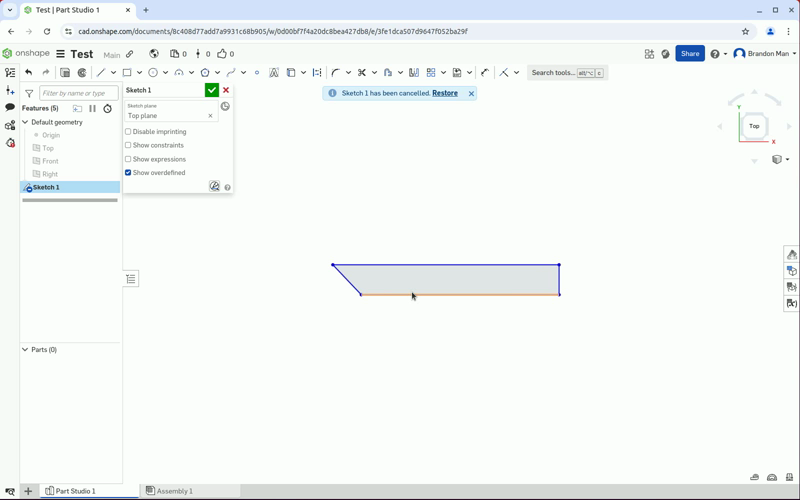
scroll(6)
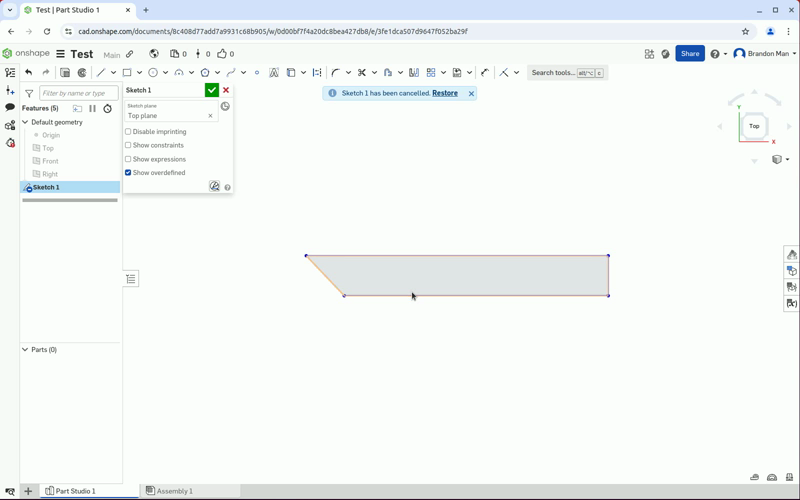
scroll(6)
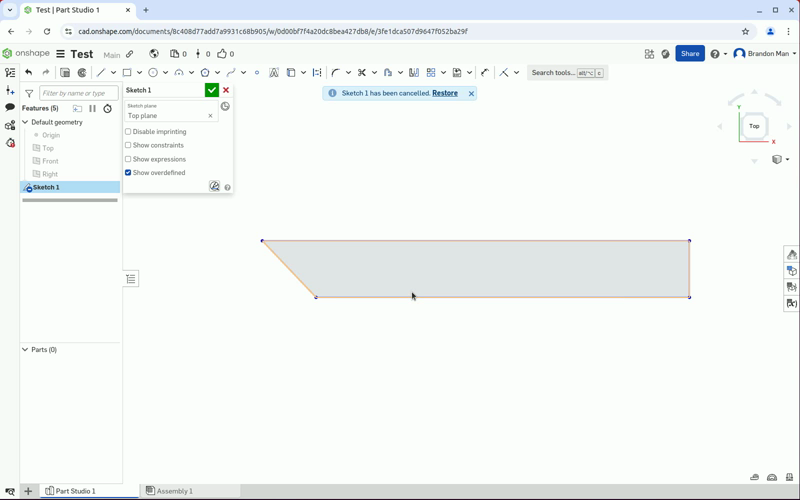
scroll(6)
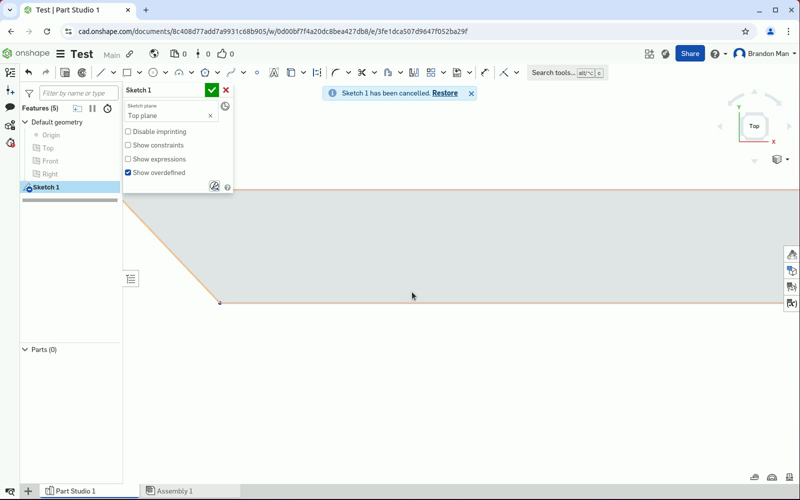
click(412, 291)
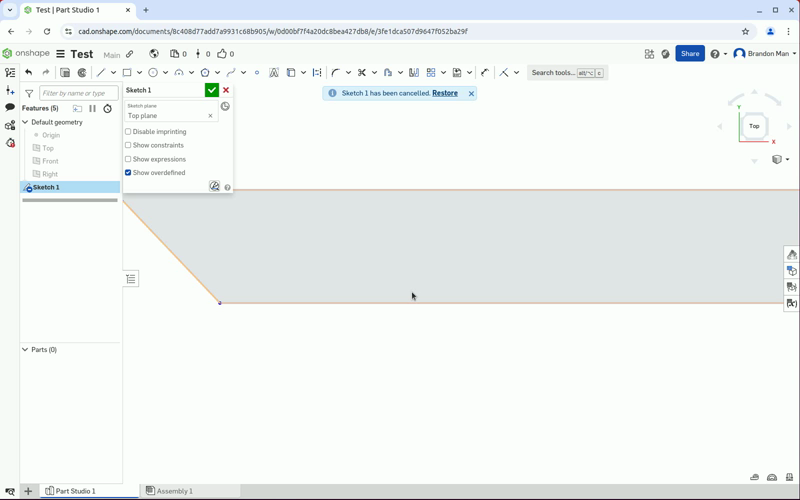
scroll(-6)
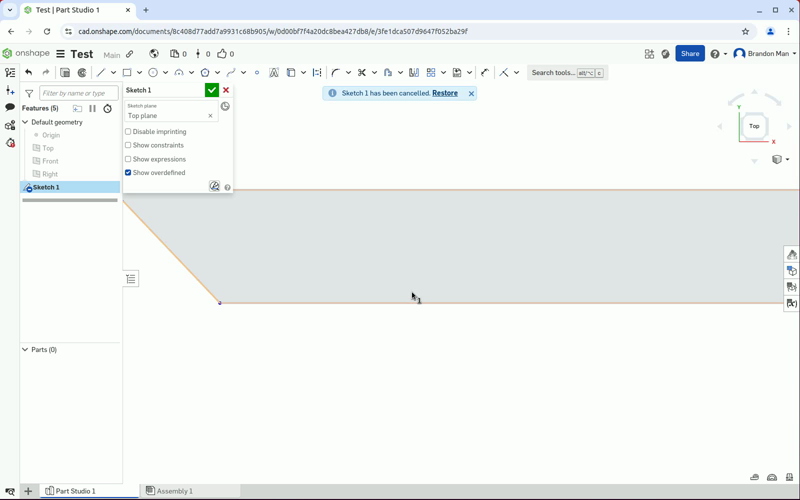
scroll(-6)
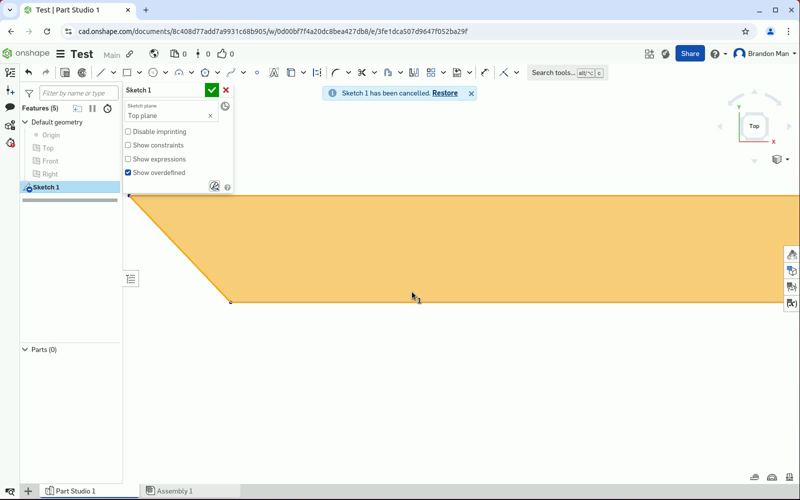
scroll(-6)
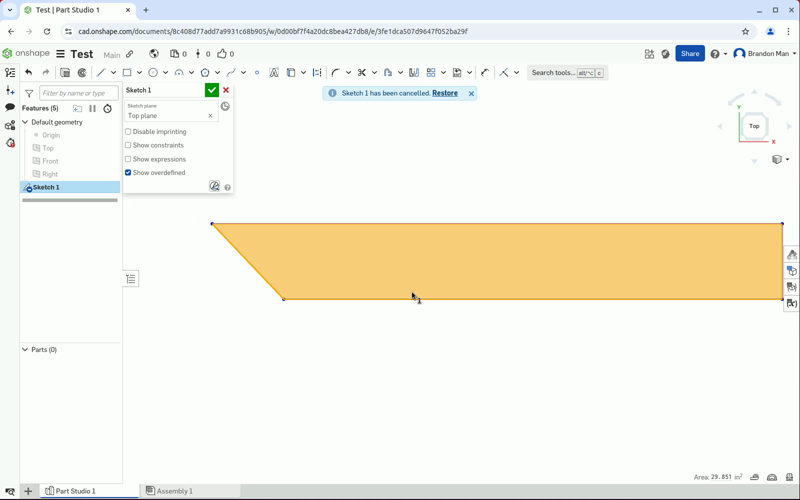
scroll(-6)
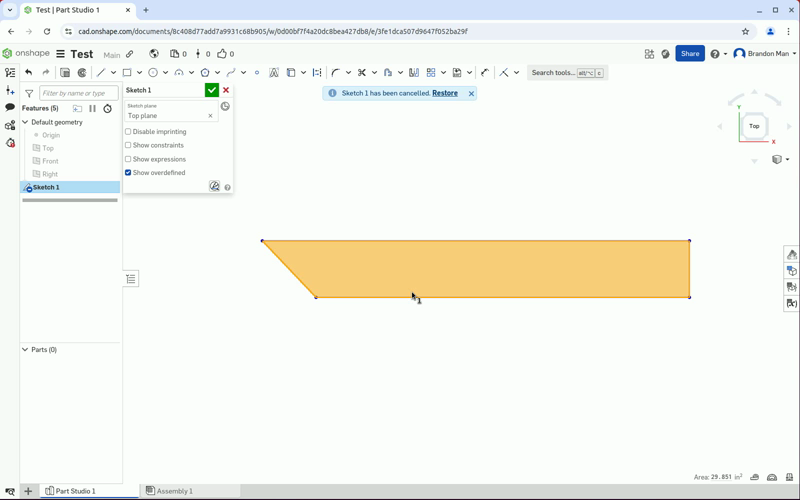
scroll(-6)
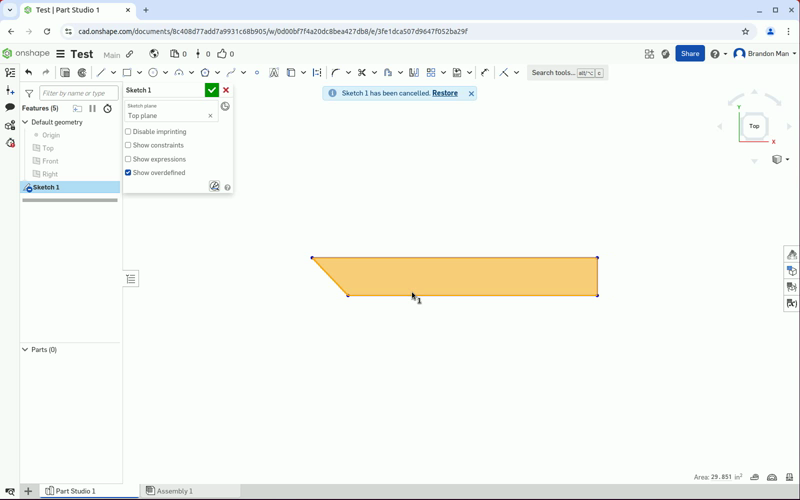
scroll(-6)
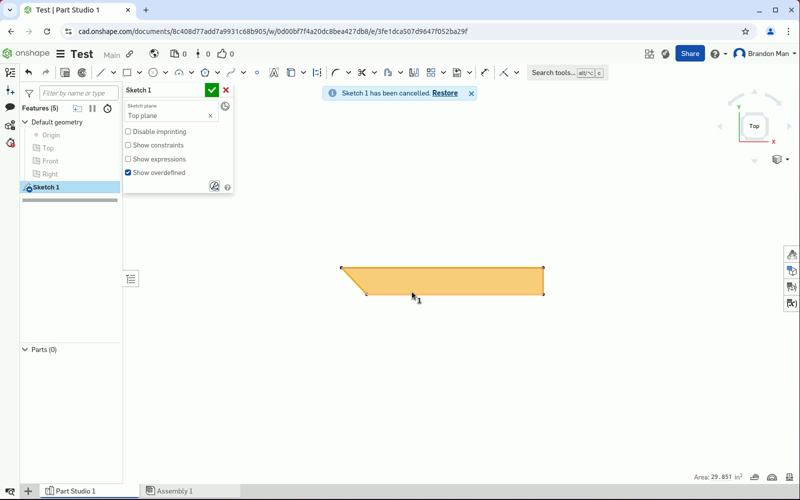
scroll(-6)
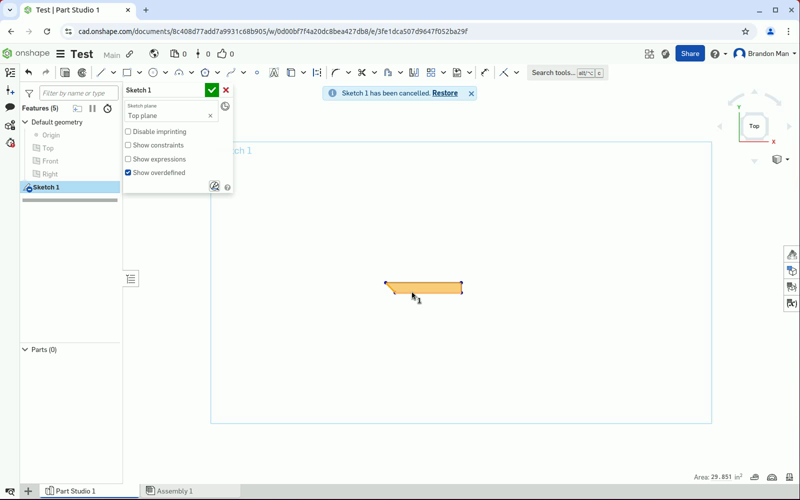
mouse_move(73, 352)
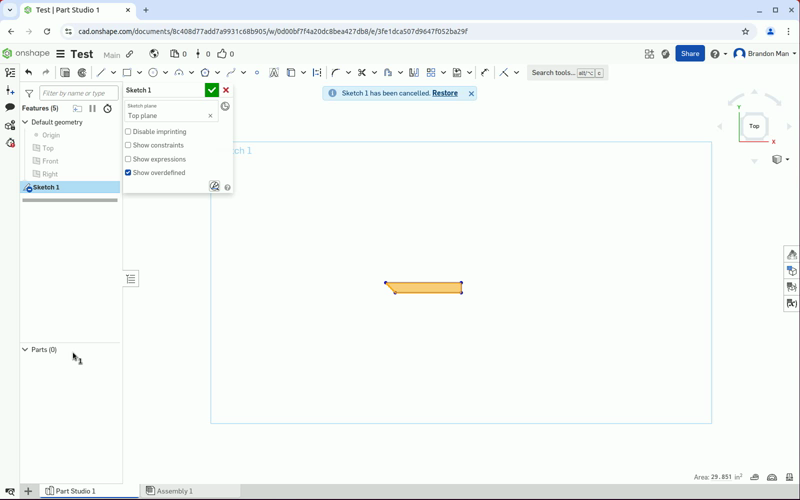
key(shift+y)
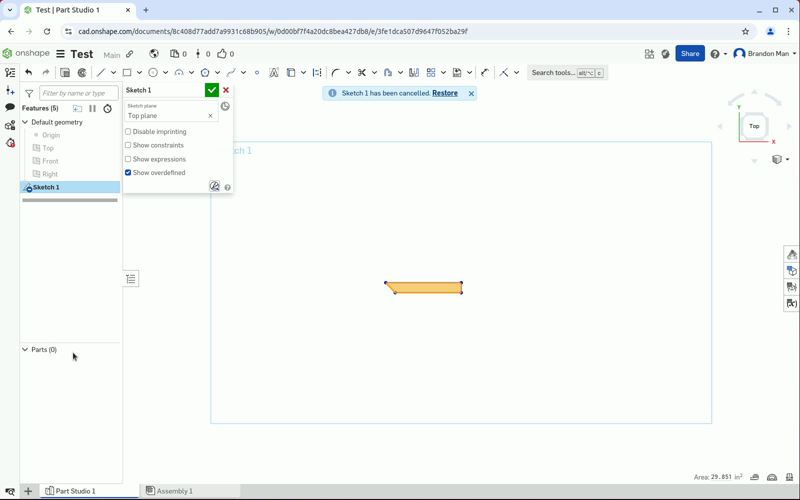
key(shift+e)
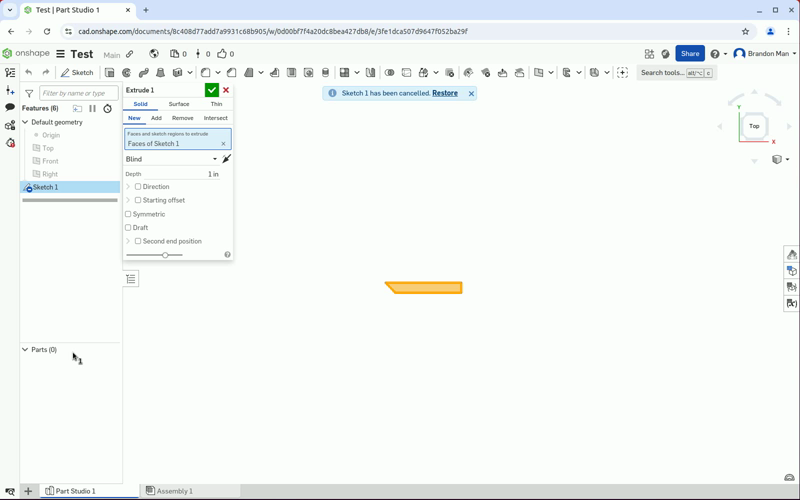
mouse_move(143, 106)
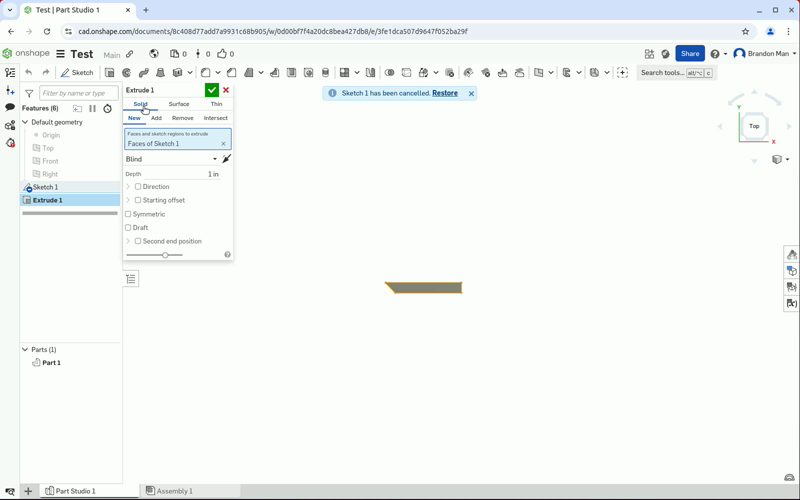
click(143, 106)
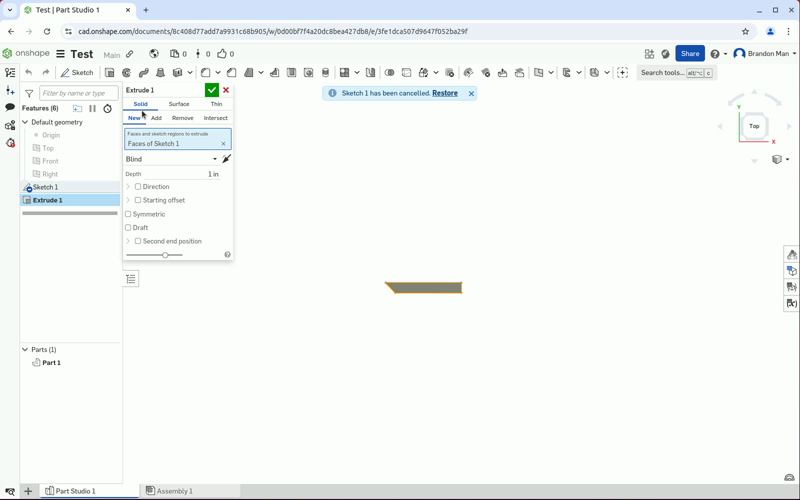
mouse_move(137, 120)
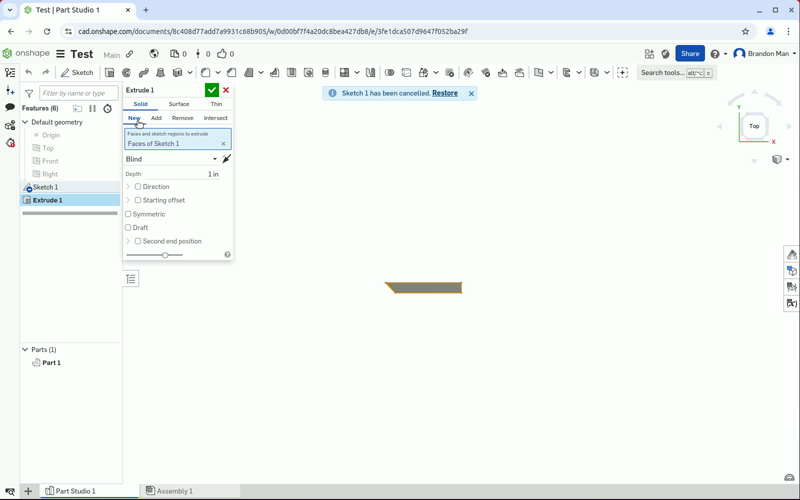
click(137, 120)
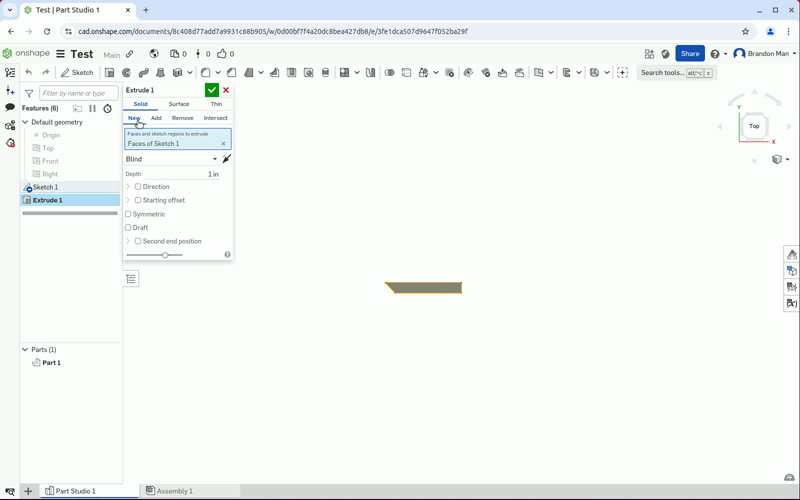
key(tab, 4)
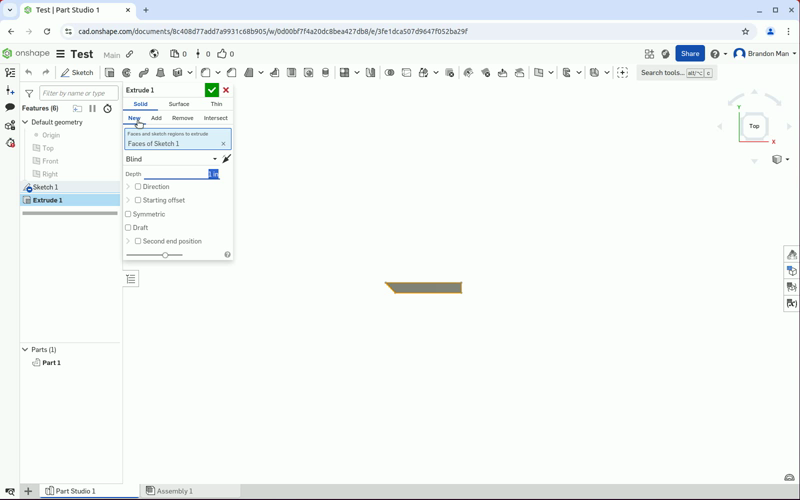
text(23.108)
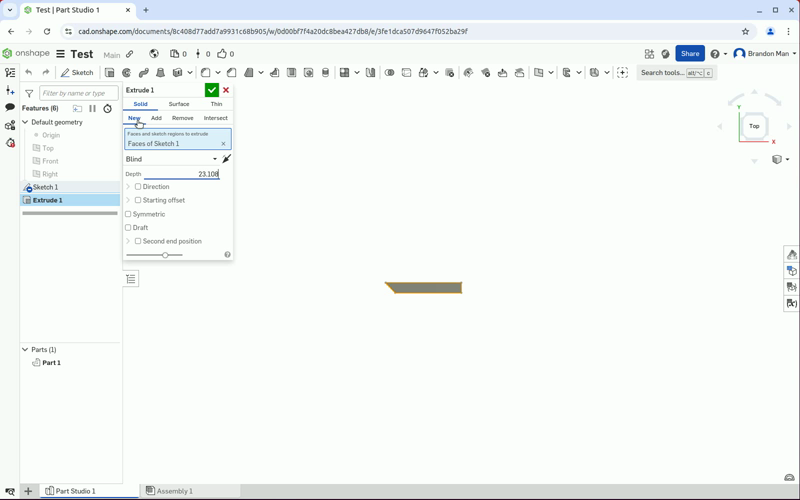
key(enter)
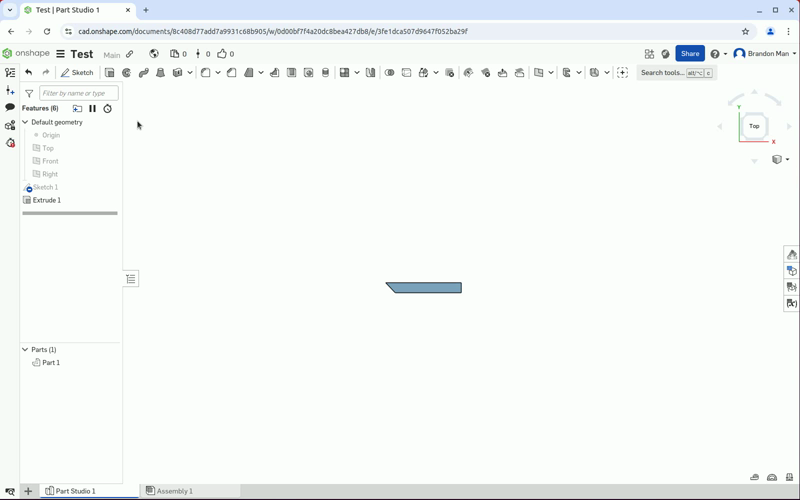
key(shift+h)
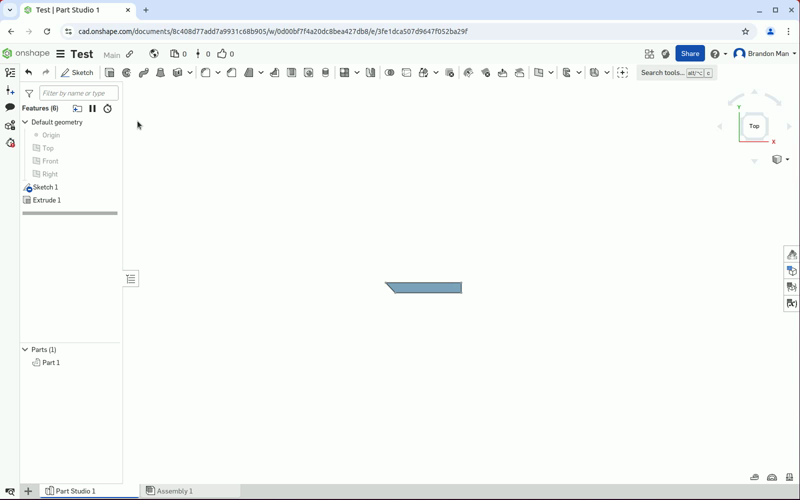
key(shift+h)
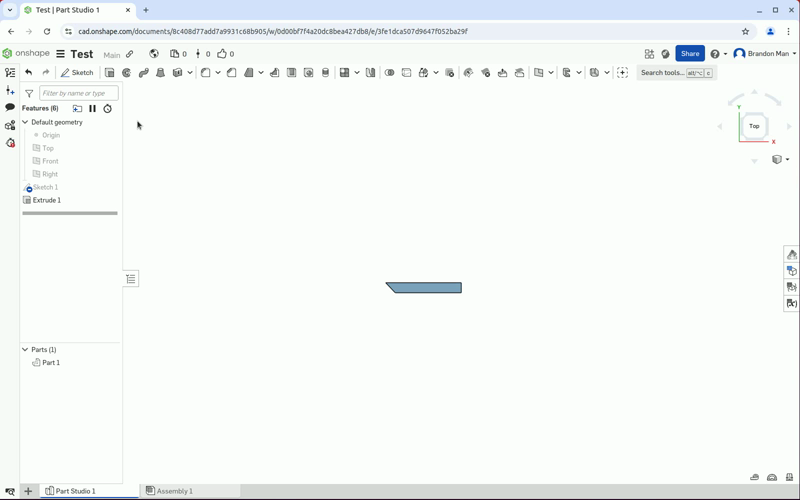
mouse_move(73, 189)
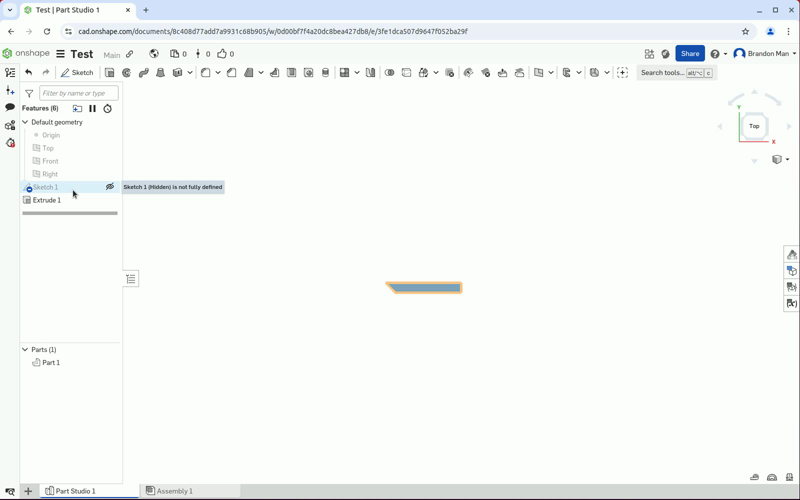
click(73, 189)
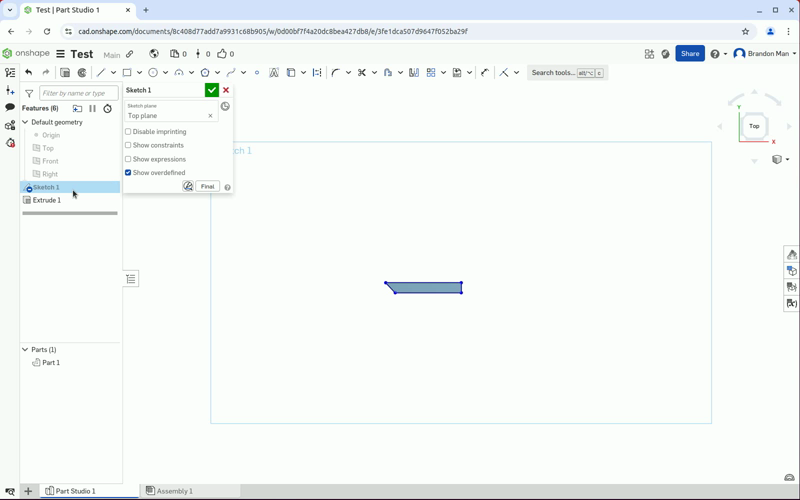
mouse_move(229, 92)
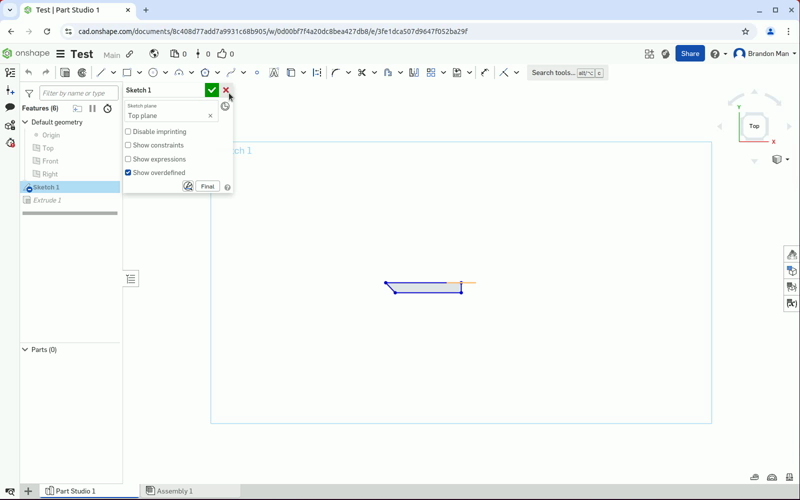
click(229, 92)
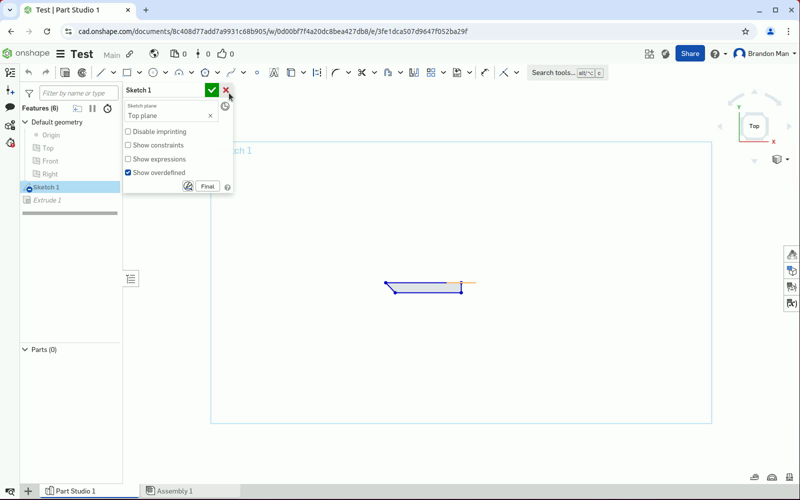
key(shift+s)
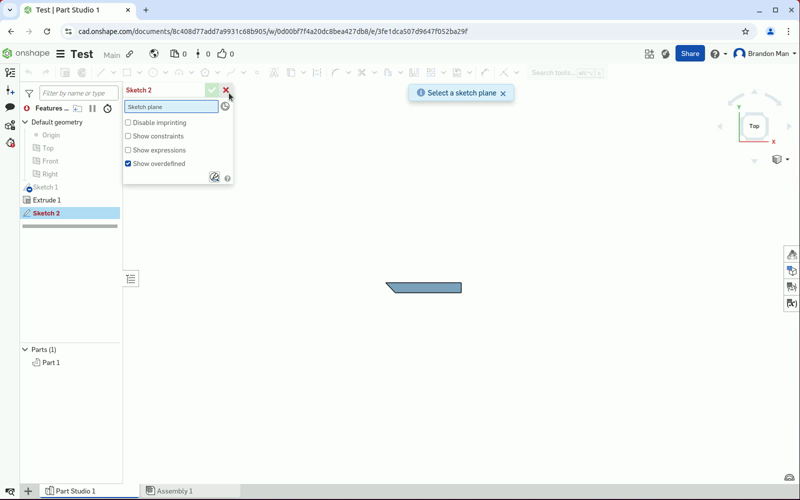
mouse_move(73, 150)
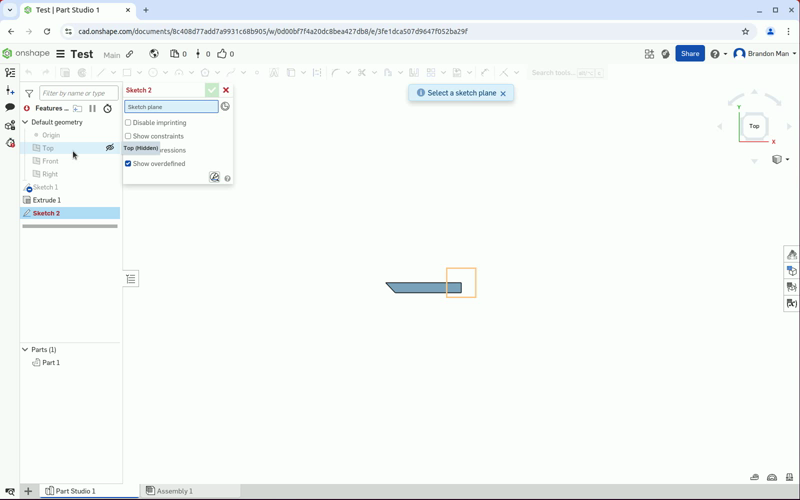
click(73, 150)
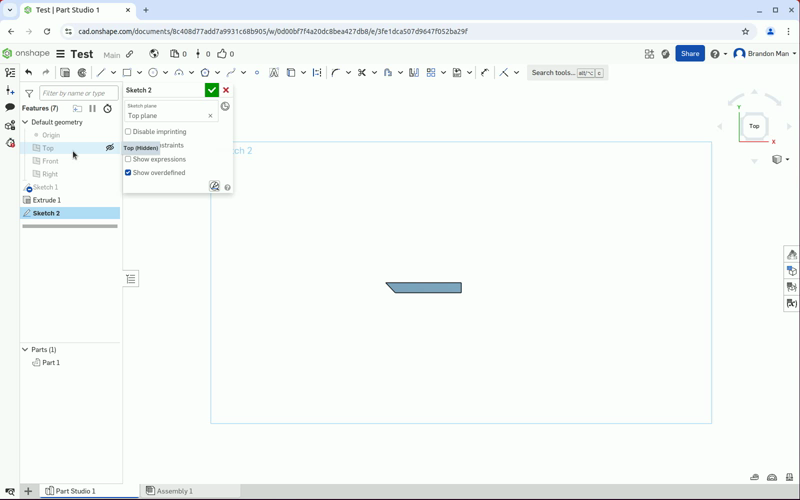
mouse_move(73, 352)
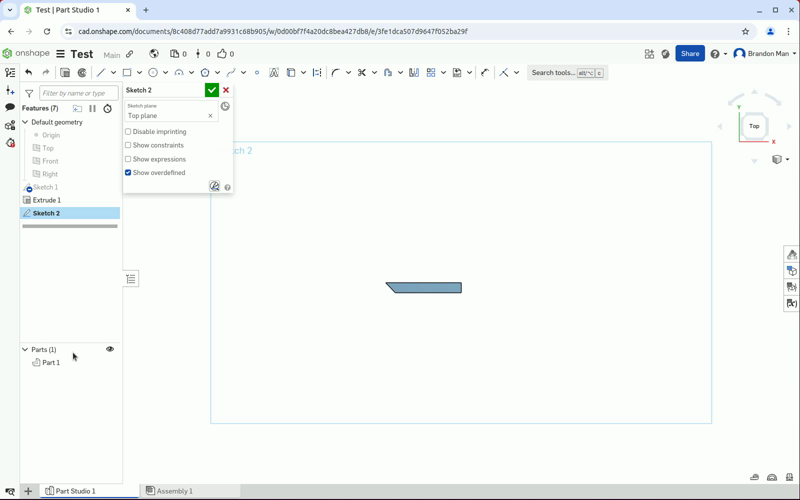
key(y)
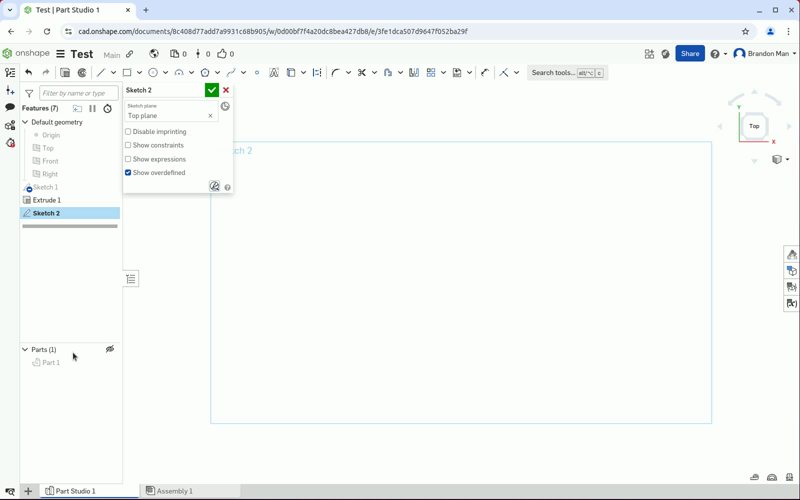
key(l)
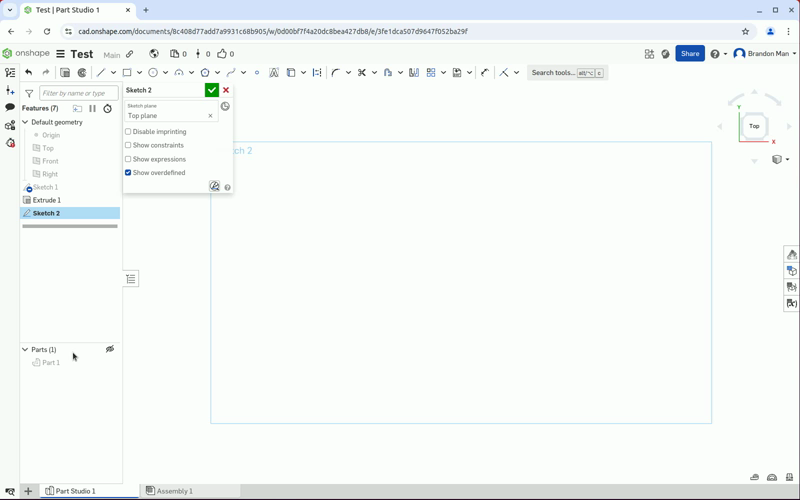
key_down(shift)
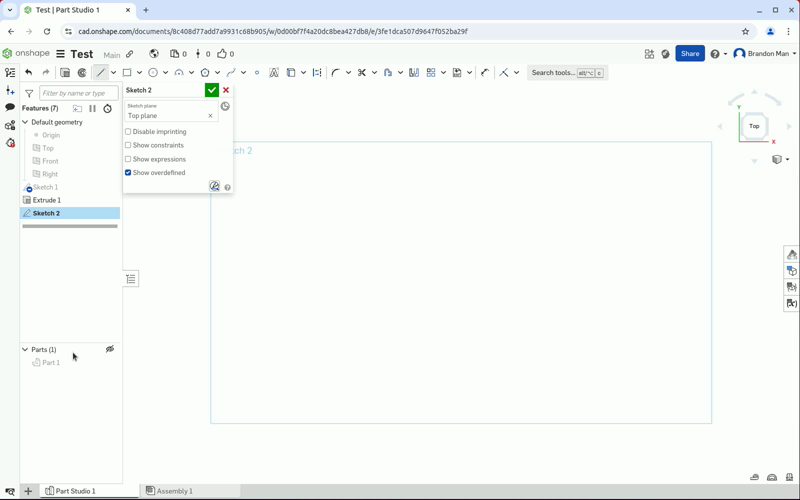
mouse_move(439, 299)
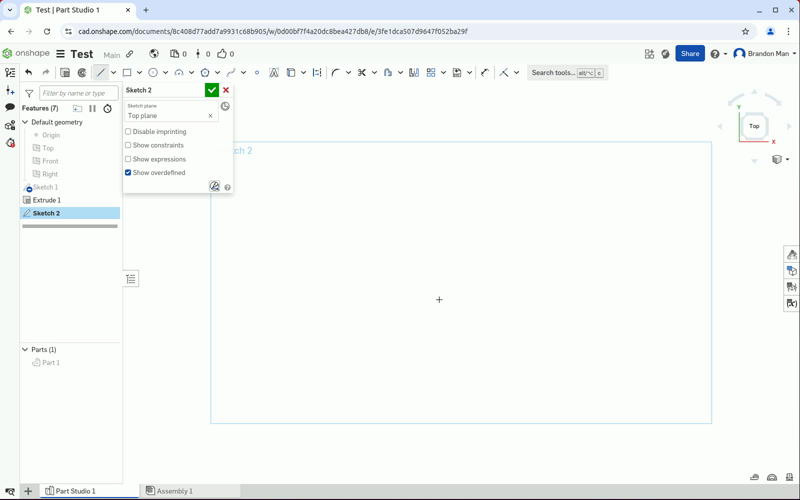
click(439, 299)
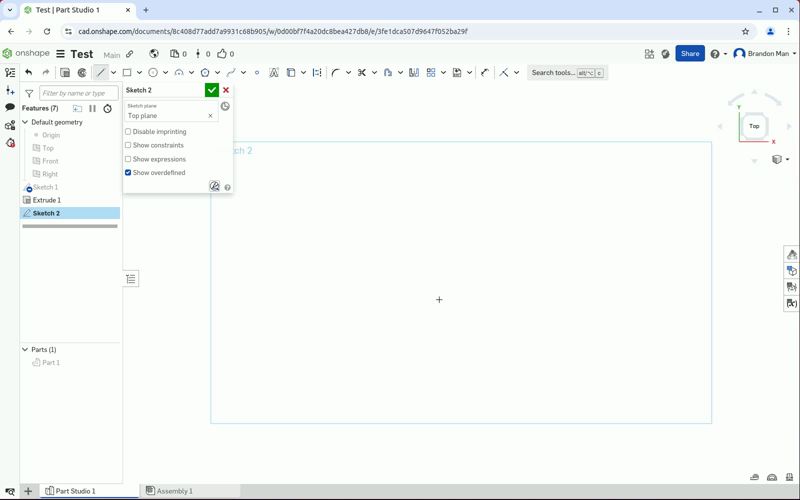
key_up(shift)
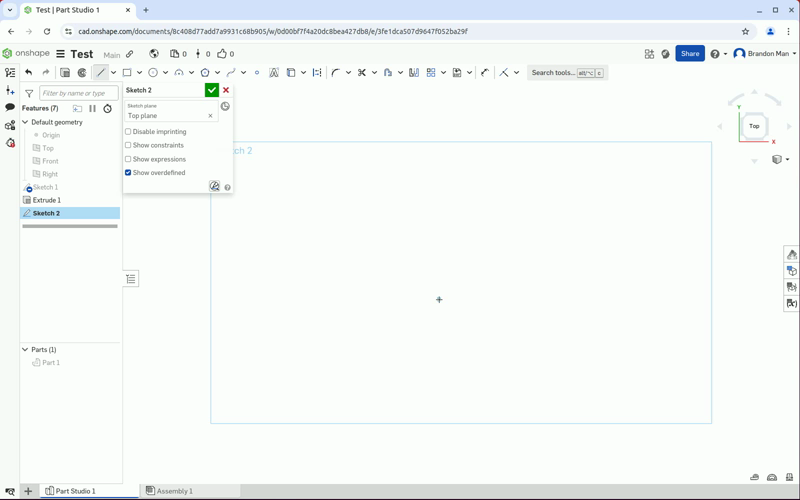
key_down(shift)
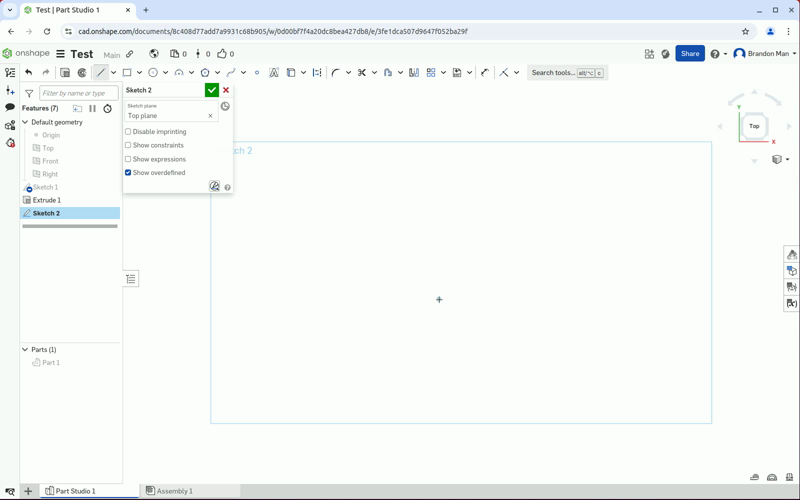
mouse_move(469, 299)
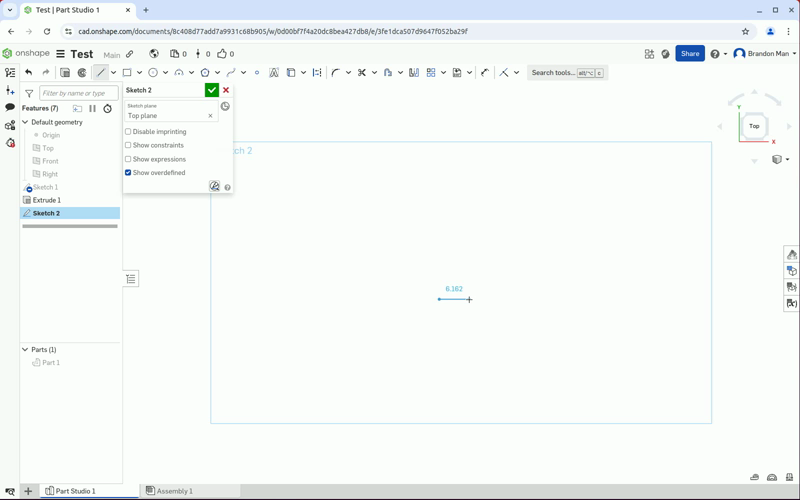
mouse_move(476, 299)
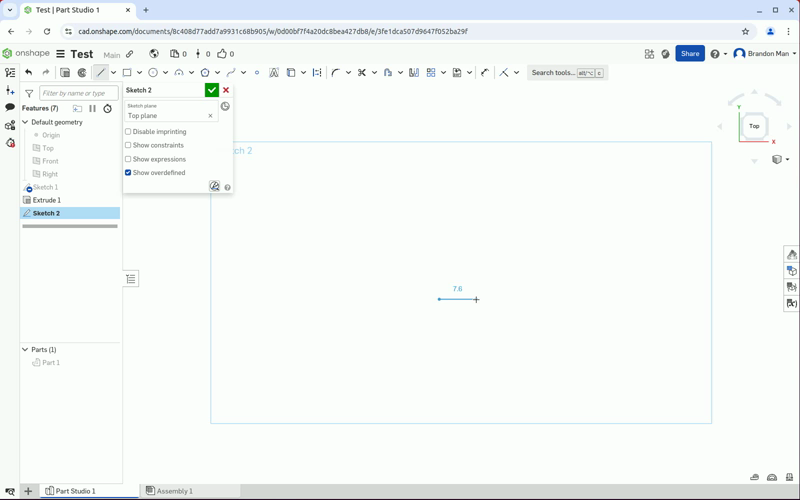
click(476, 299)
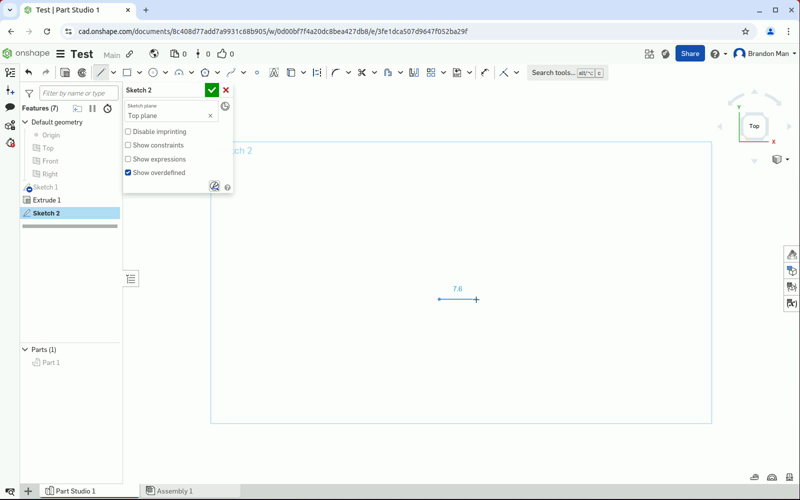
key_up(shift)
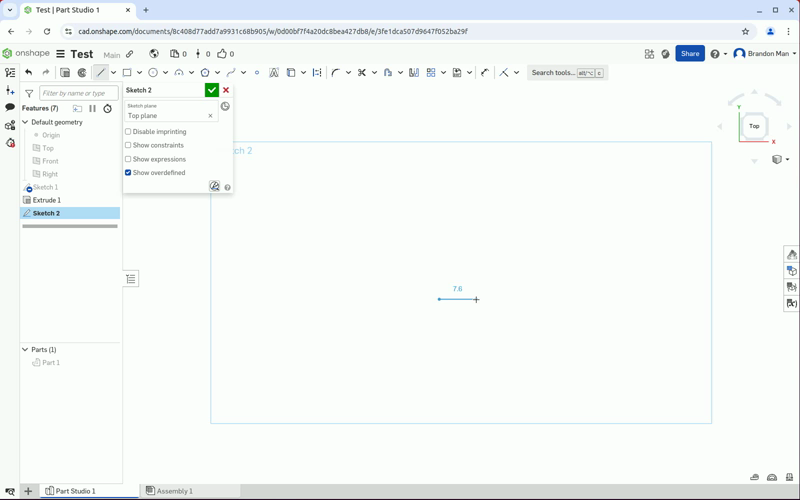
key_down(shift)
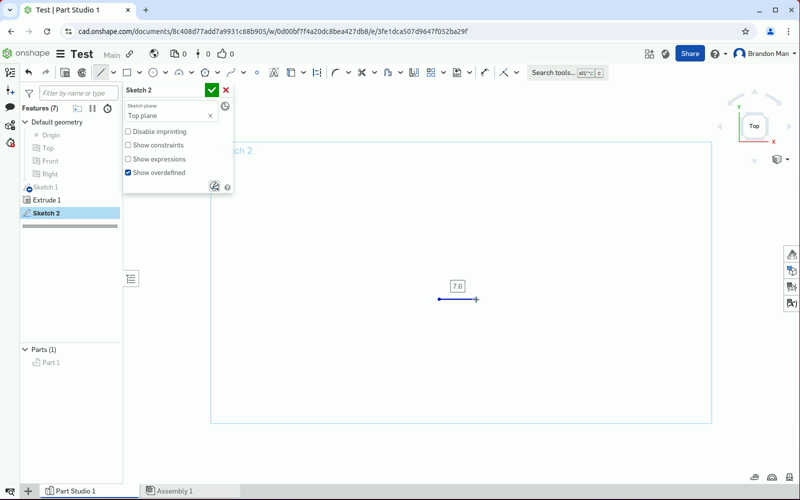
mouse_move(506, 299)
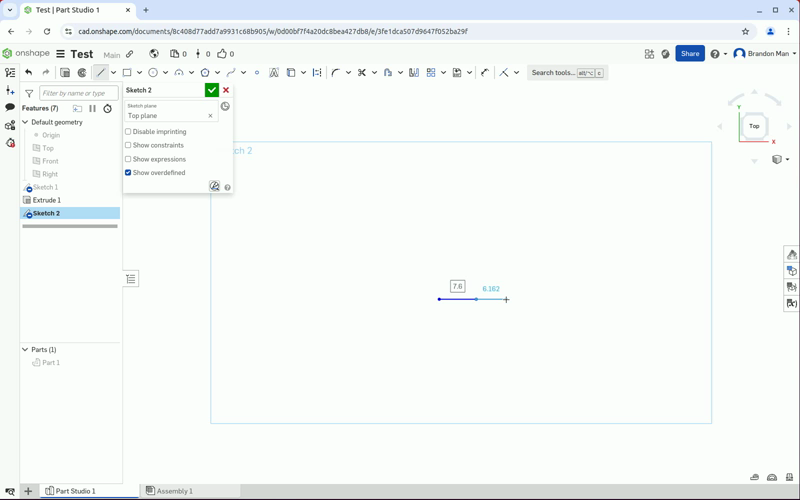
mouse_move(482, 282)
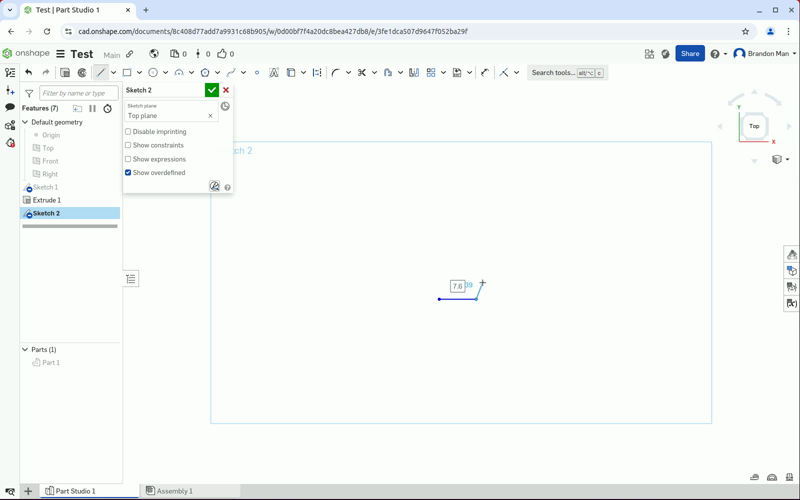
click(482, 282)
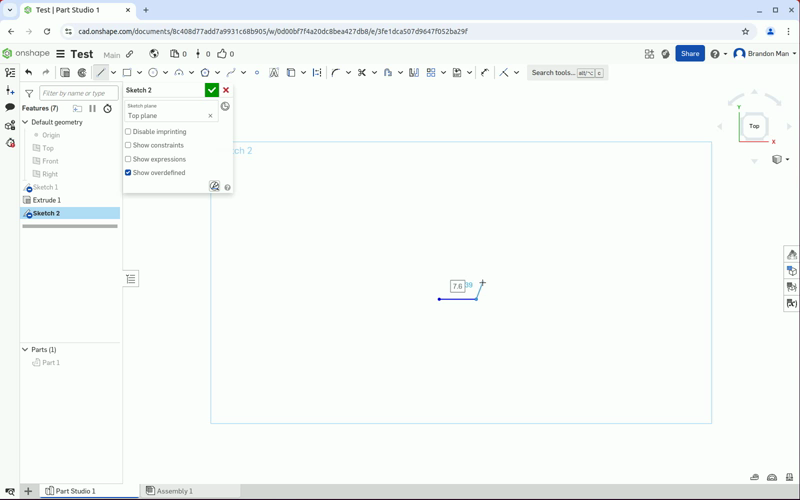
key_up(shift)
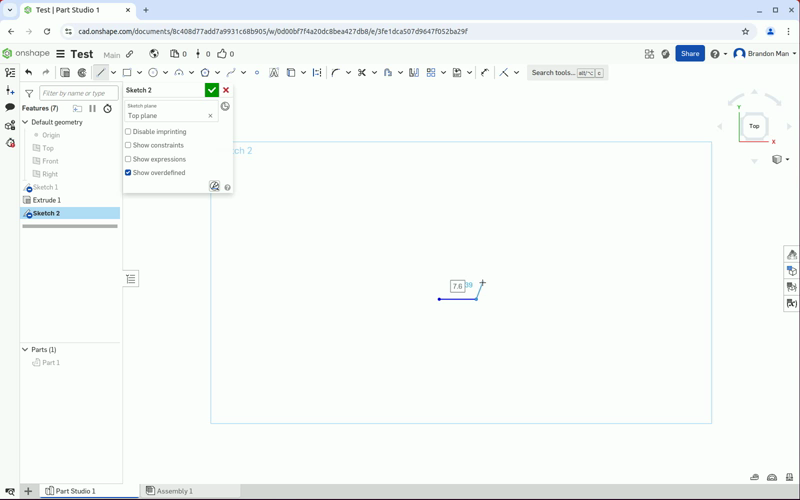
key_down(shift)
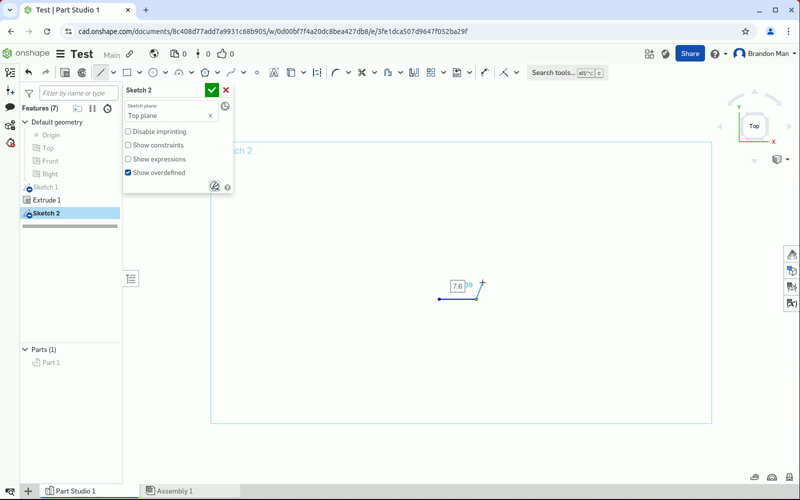
mouse_move(512, 282)
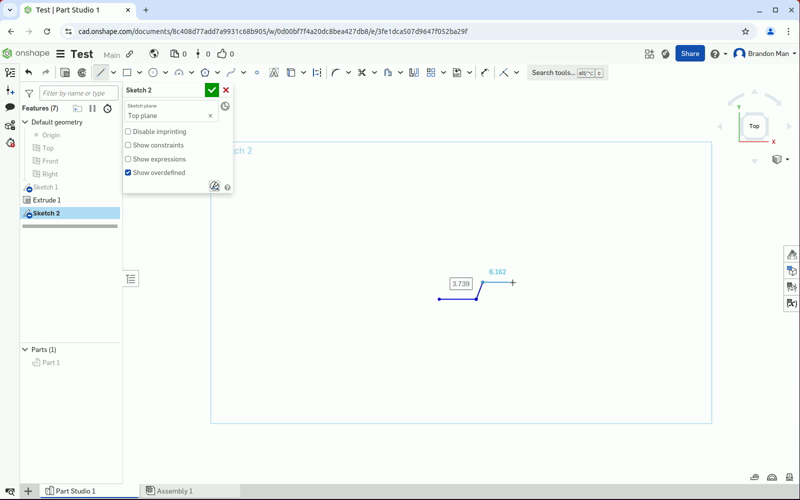
mouse_move(468, 282)
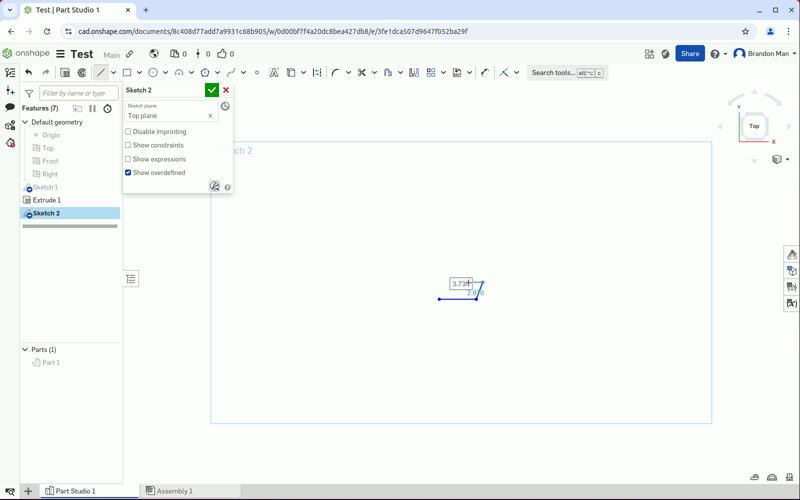
click(468, 282)
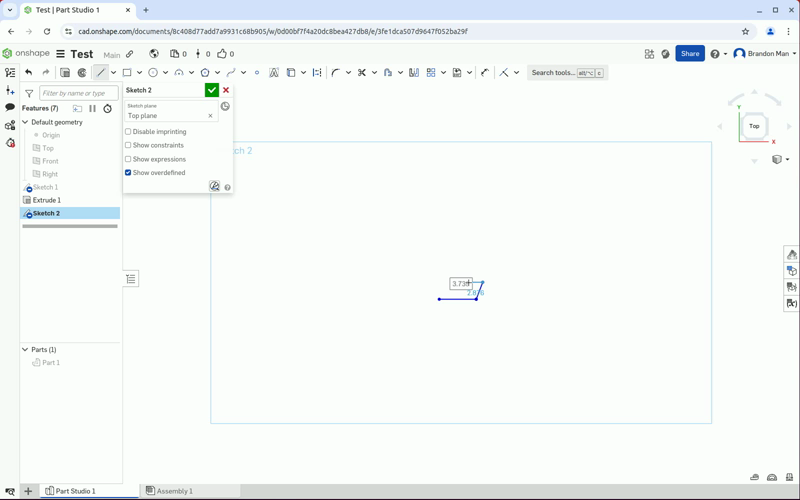
key_up(shift)
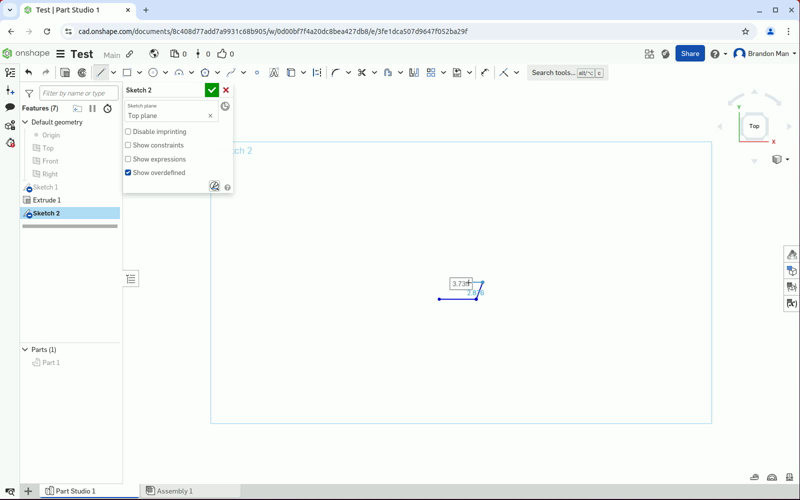
key_down(shift)
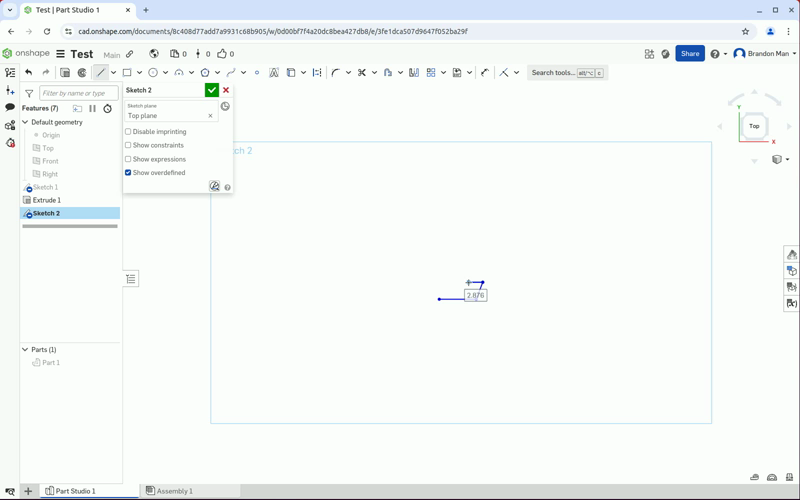
mouse_move(498, 282)
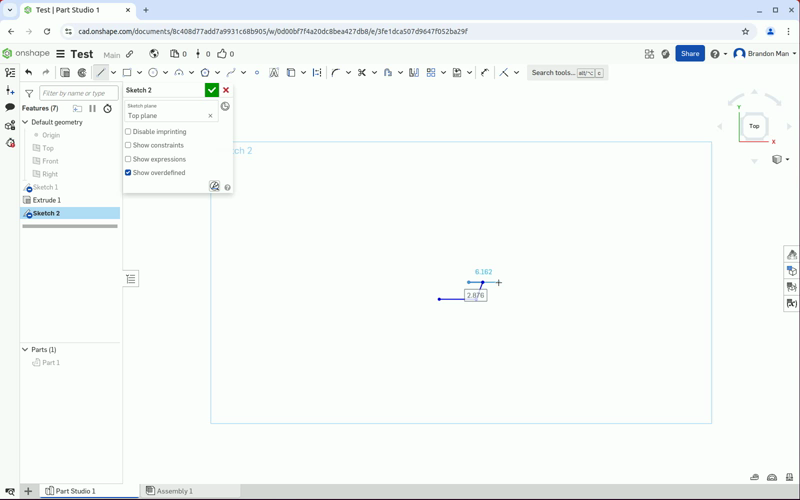
mouse_move(468, 295)
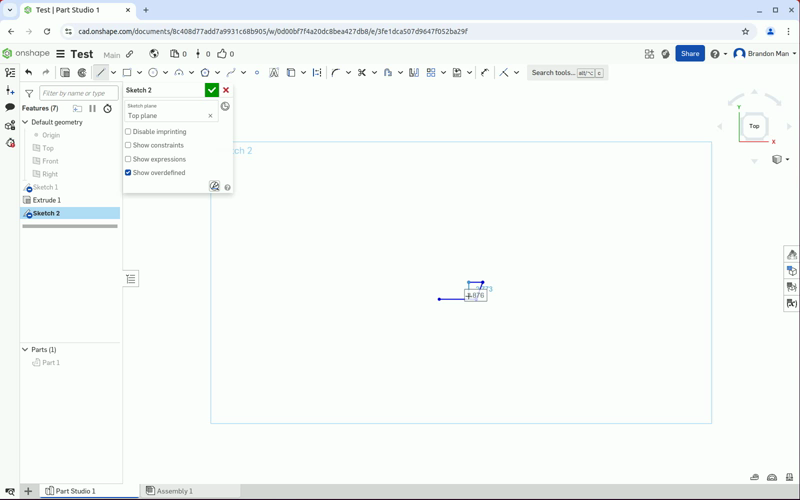
click(468, 295)
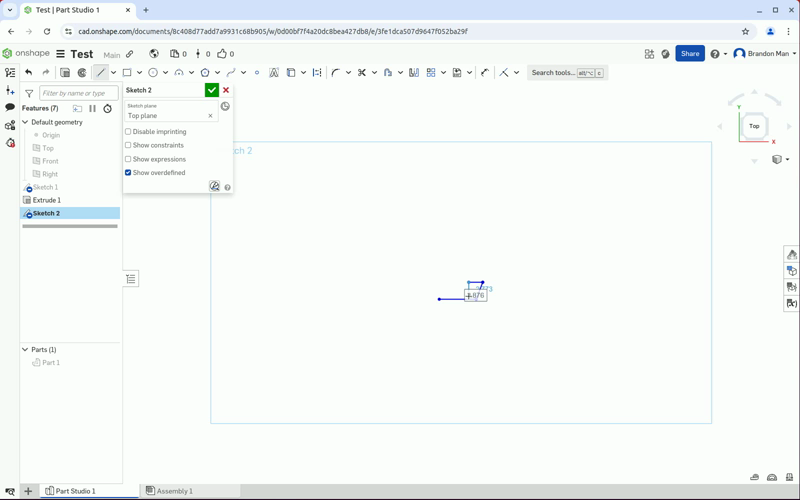
key_up(shift)
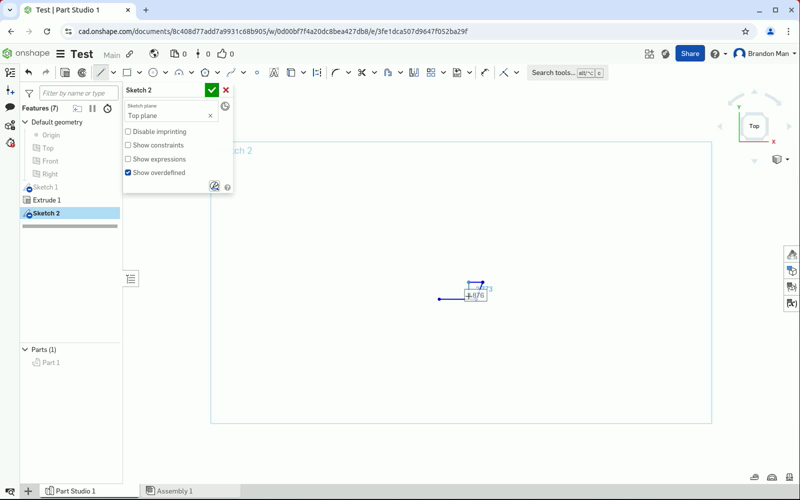
key_down(shift)
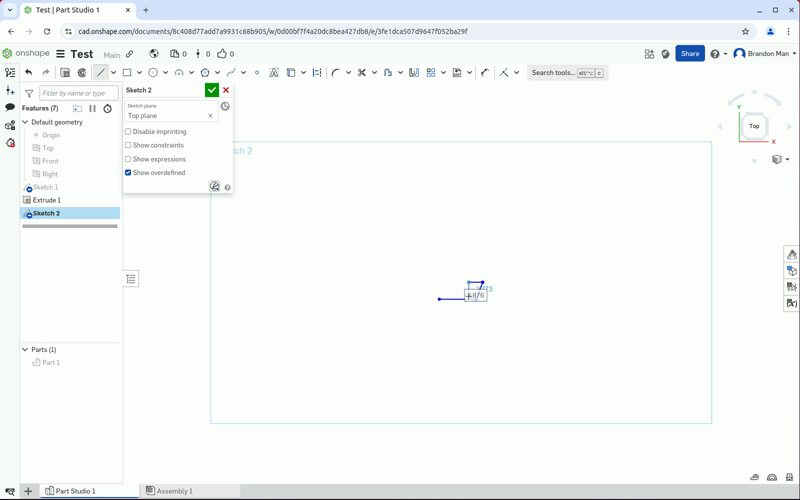
mouse_move(498, 295)
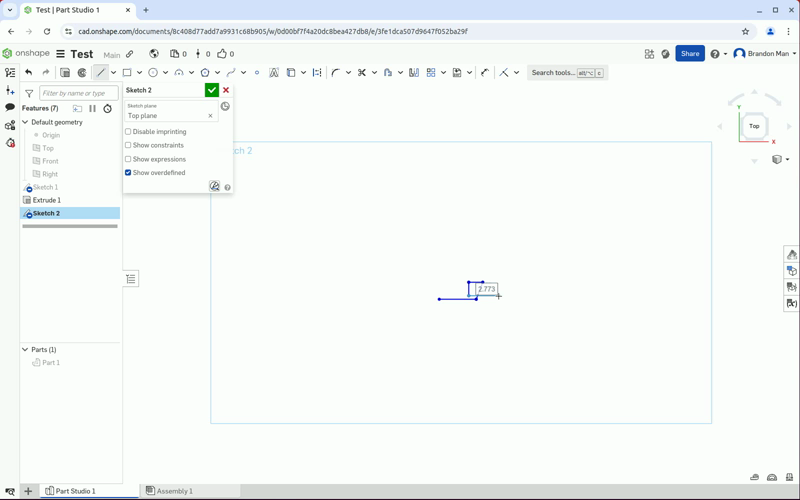
mouse_move(439, 295)
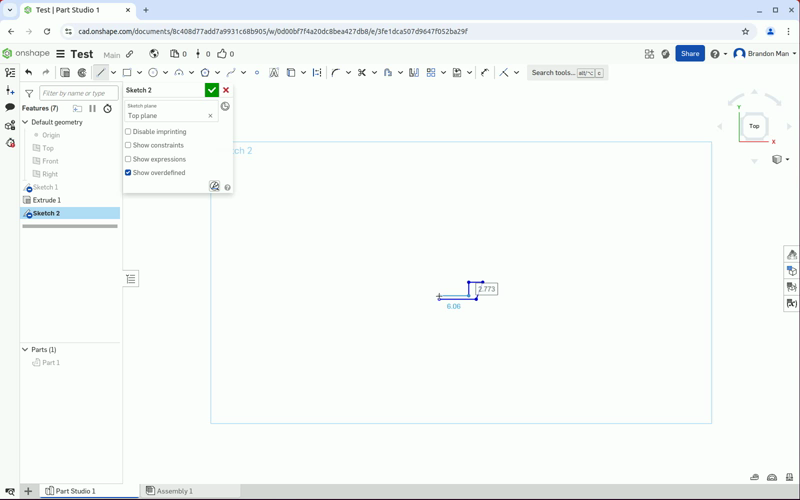
scroll(6)
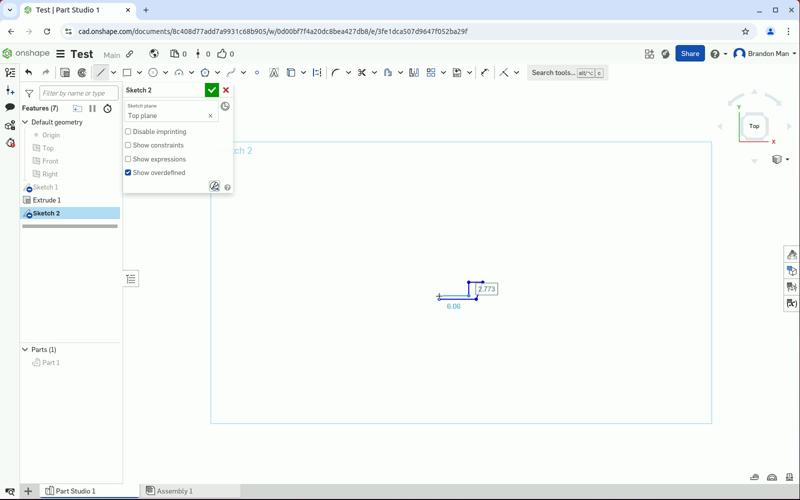
scroll(6)
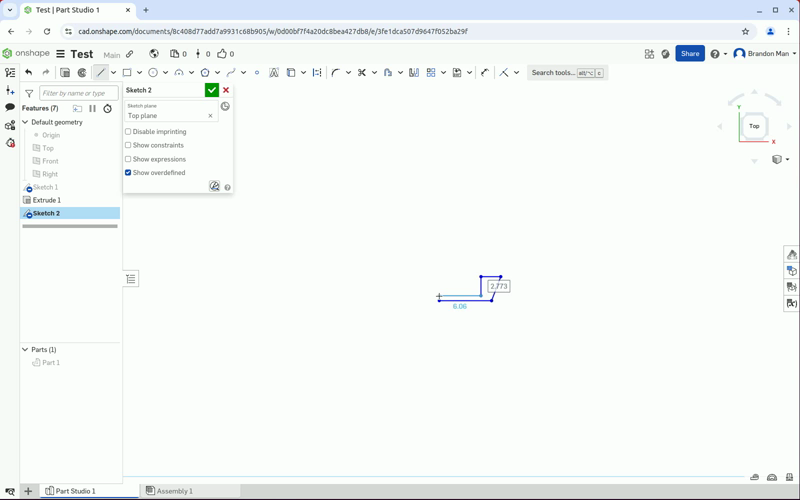
scroll(6)
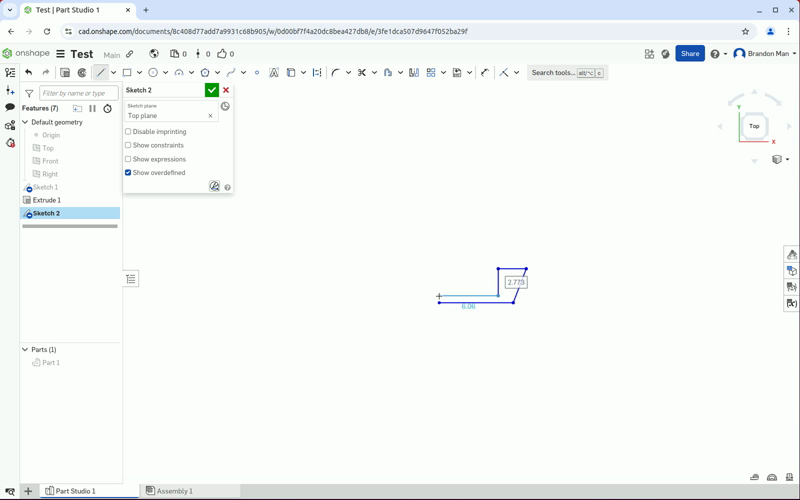
scroll(6)
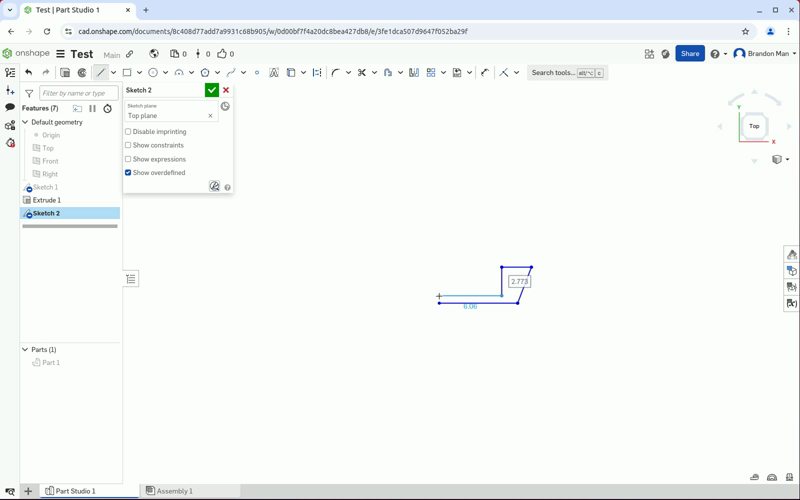
scroll(6)
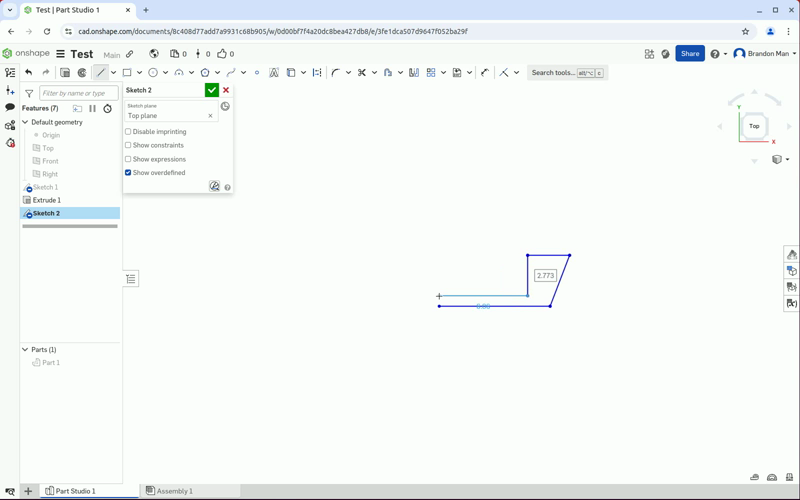
scroll(6)
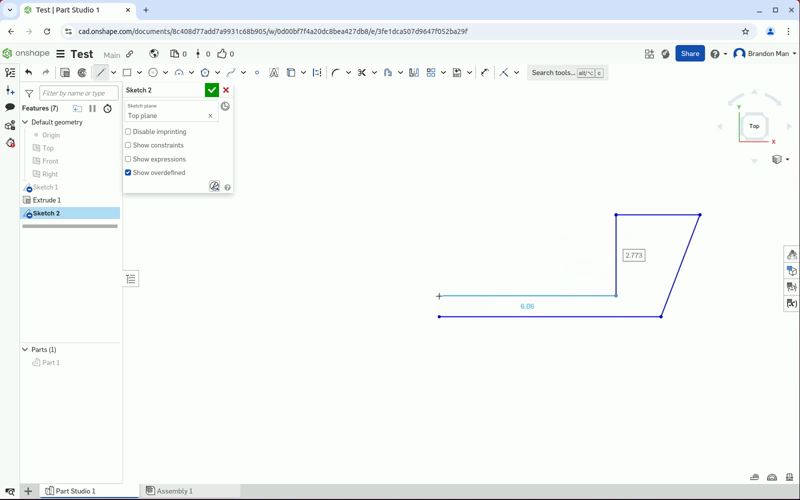
scroll(6)
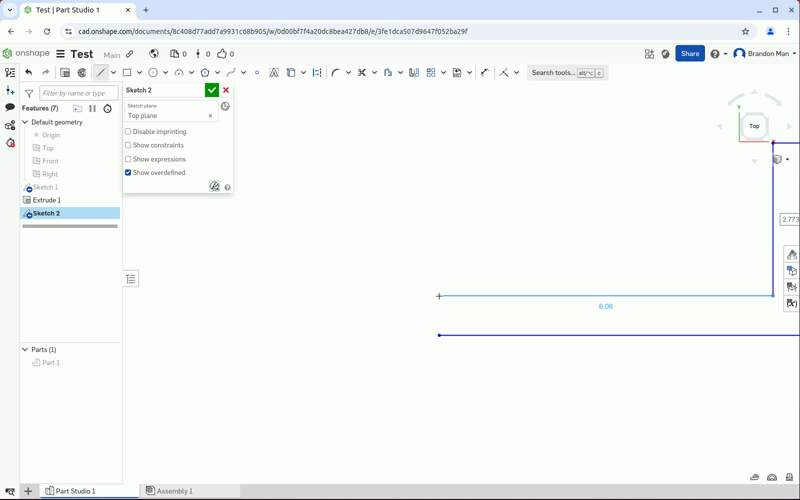
click(439, 295)
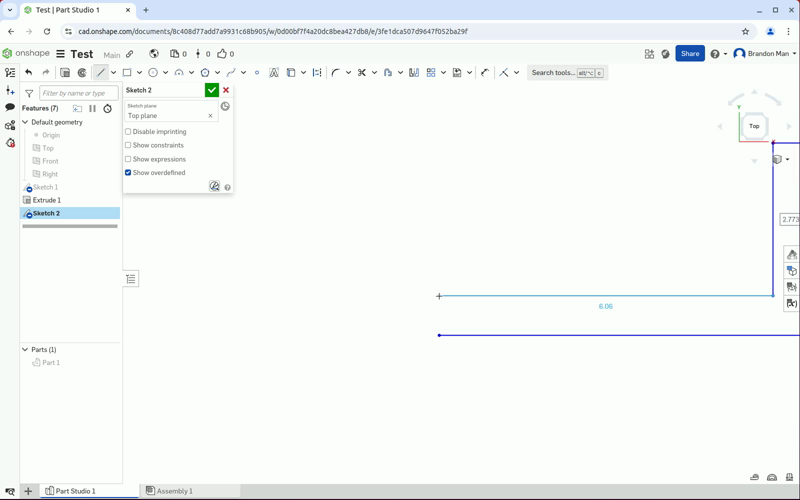
scroll(-6)
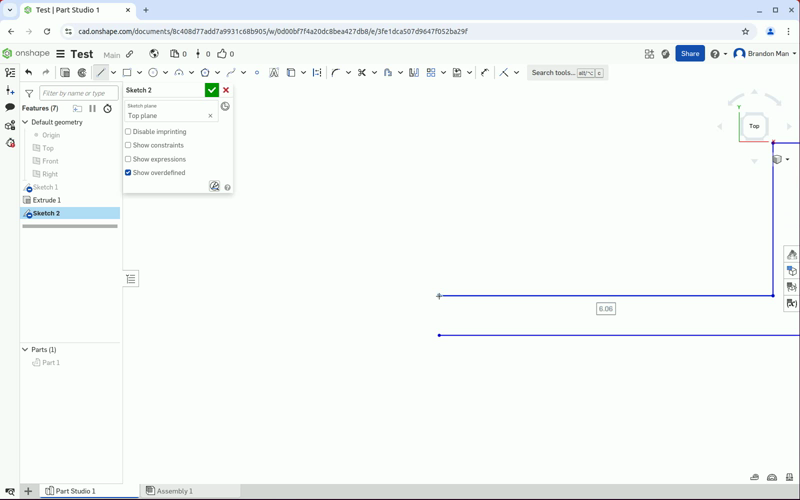
scroll(-6)
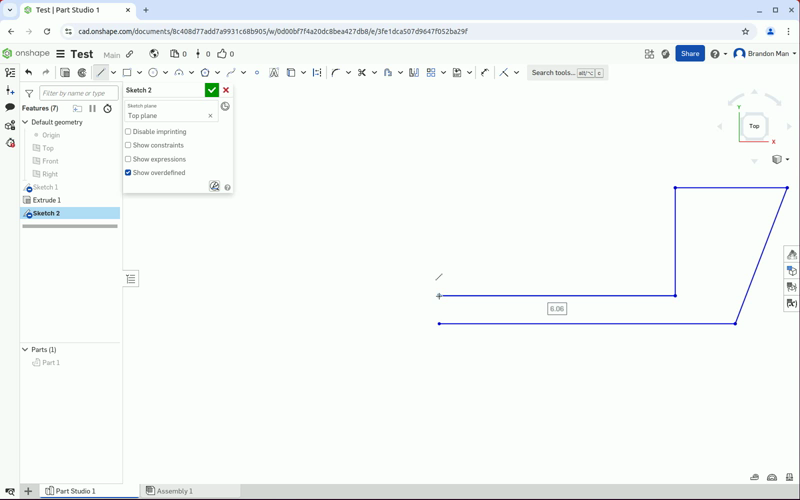
scroll(-6)
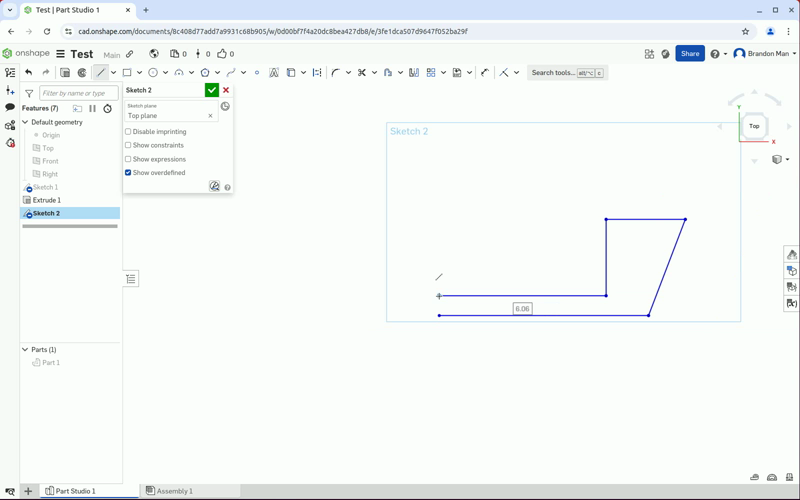
scroll(-6)
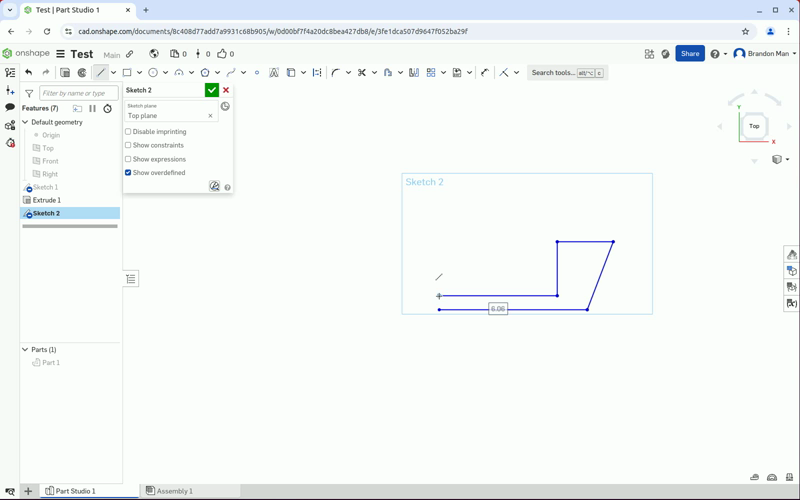
scroll(-6)
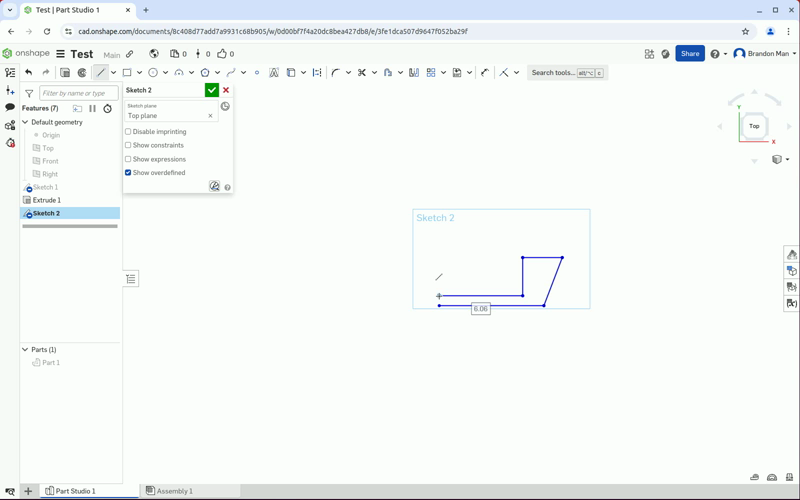
scroll(-6)
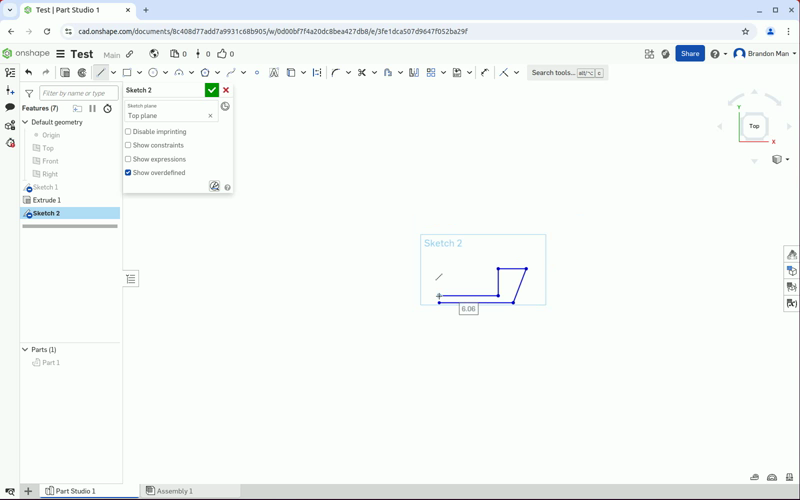
scroll(-6)
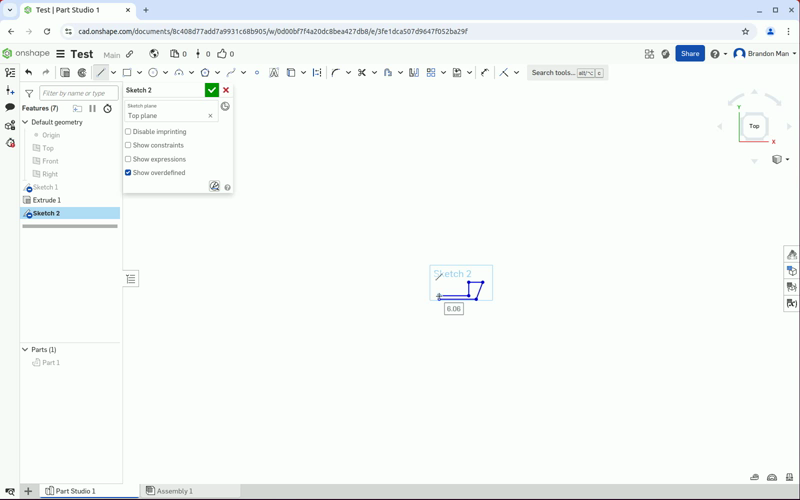
key_up(shift)
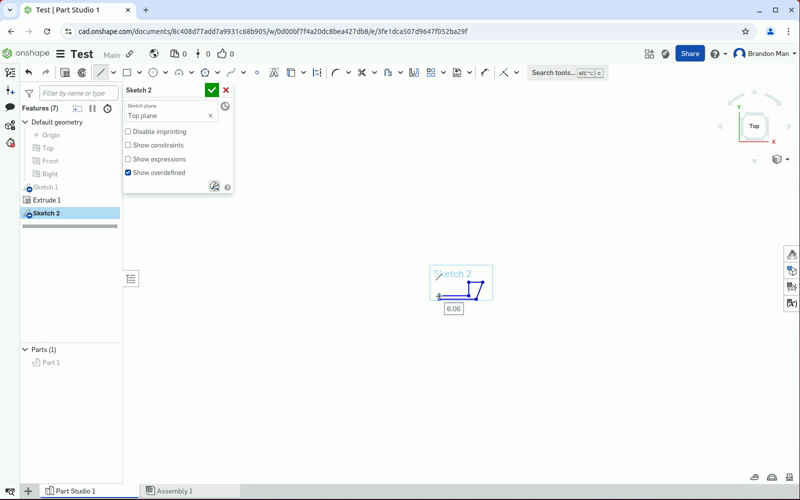
mouse_move(469, 295)
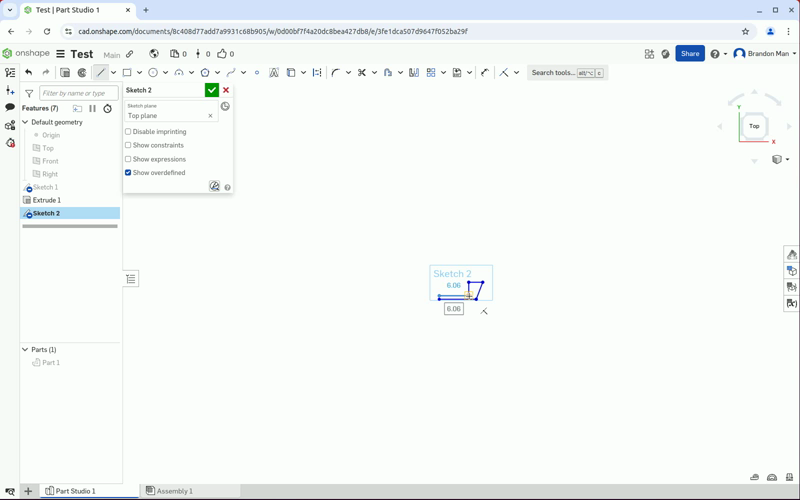
key_down(shift)
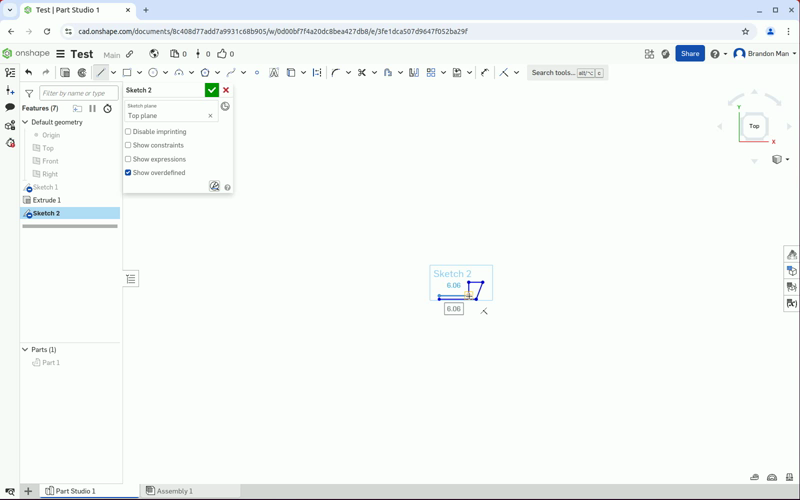
mouse_move(439, 299)
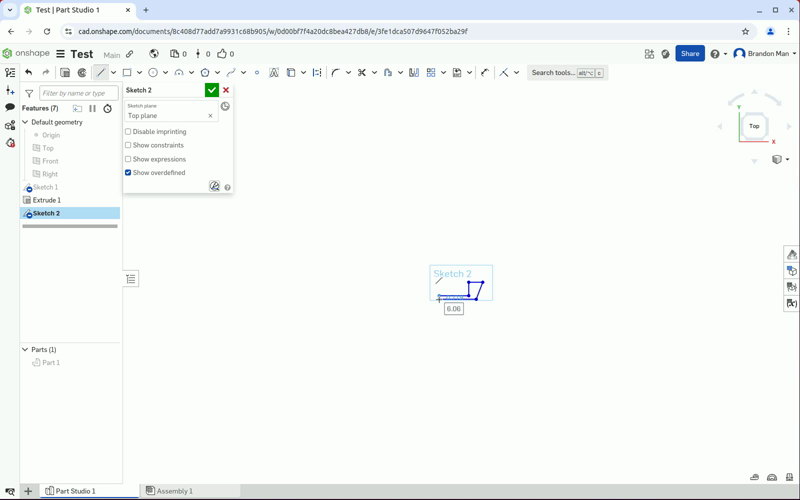
scroll(6)
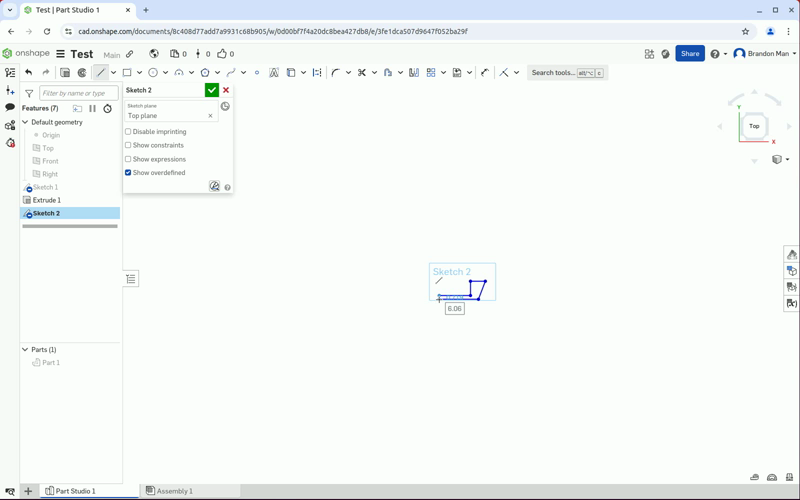
scroll(6)
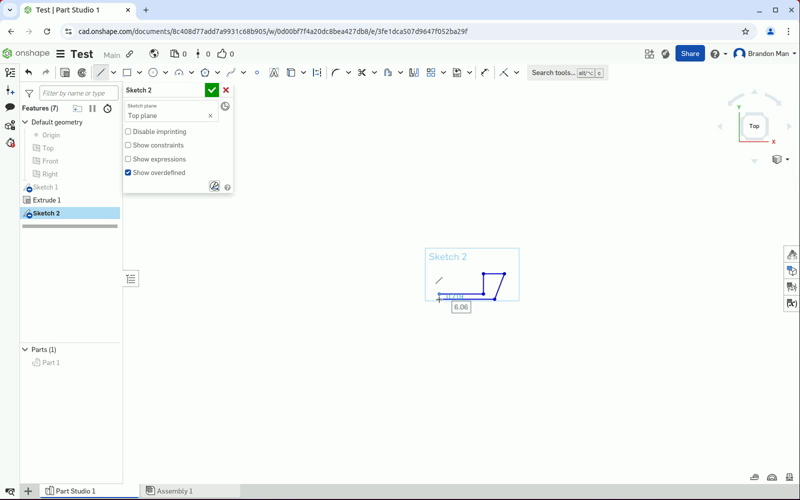
scroll(6)
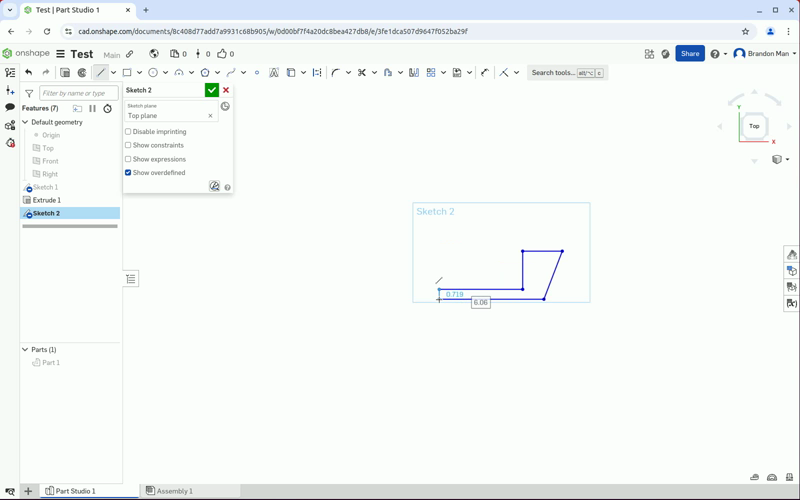
scroll(6)
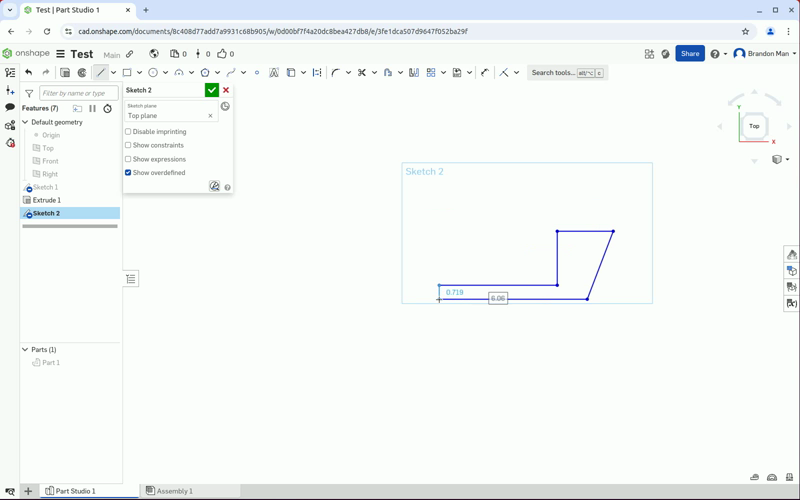
scroll(6)
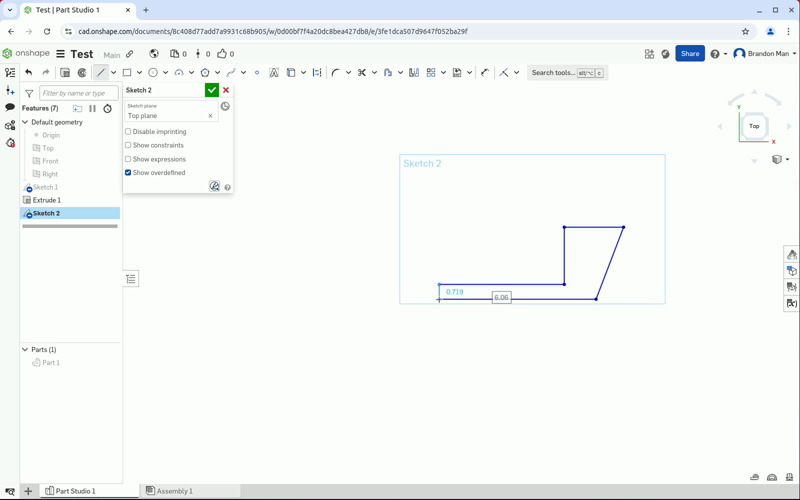
scroll(6)
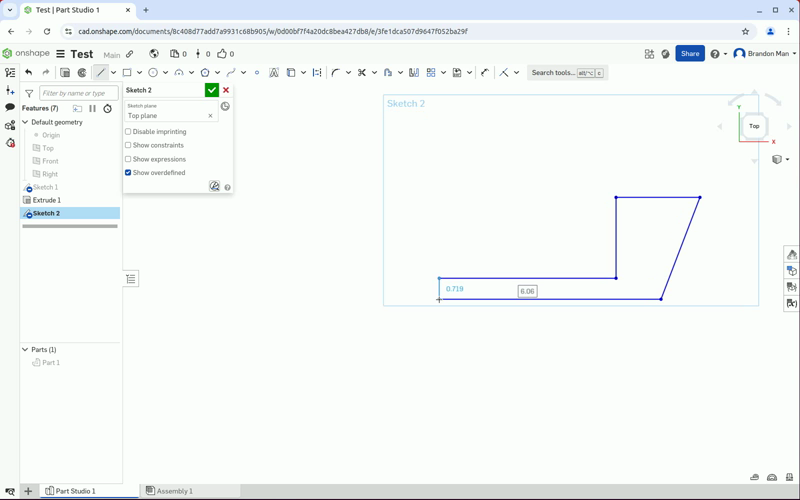
scroll(6)
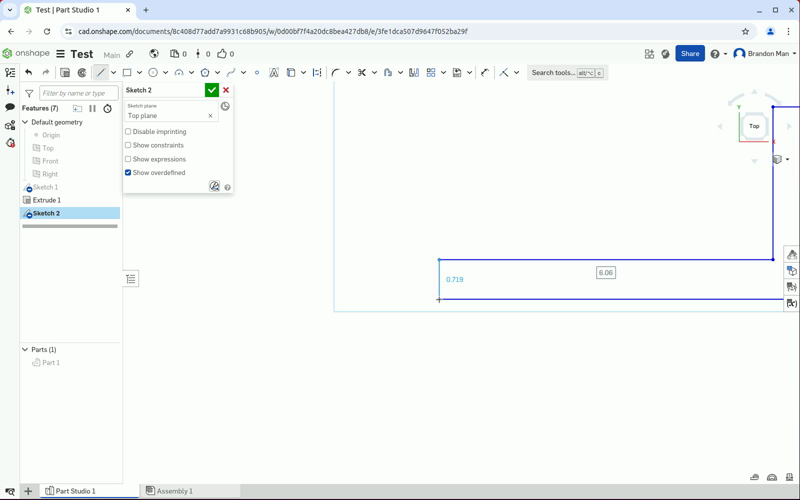
key_up(shift)
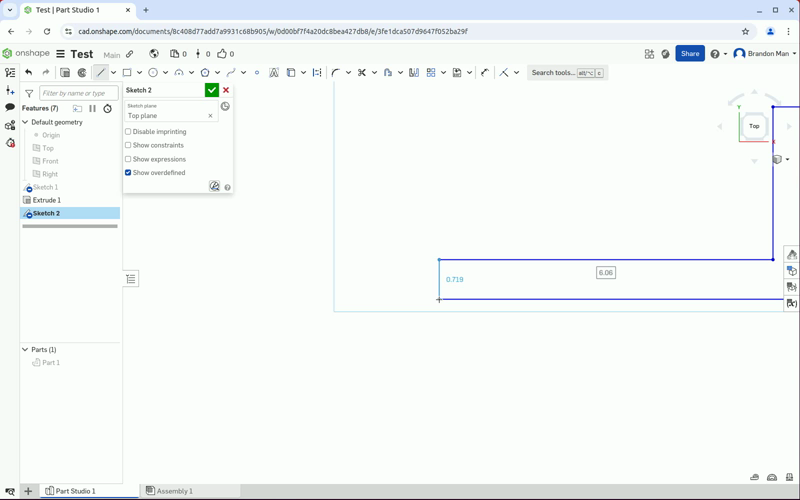
click(439, 299)
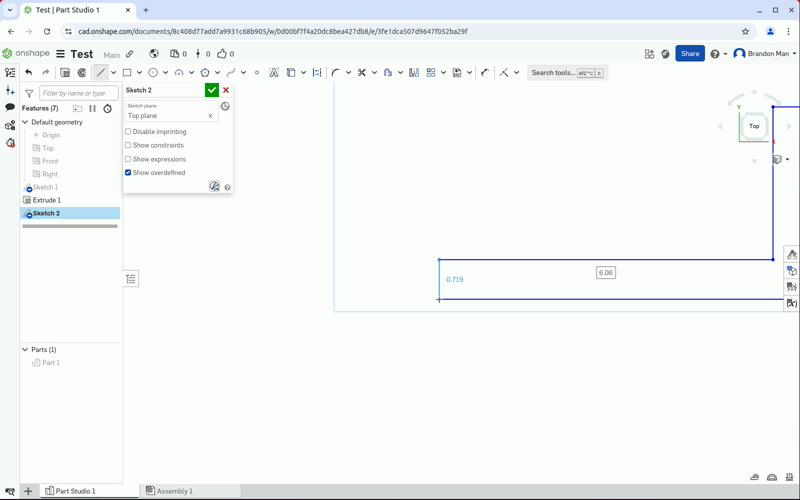
scroll(-6)
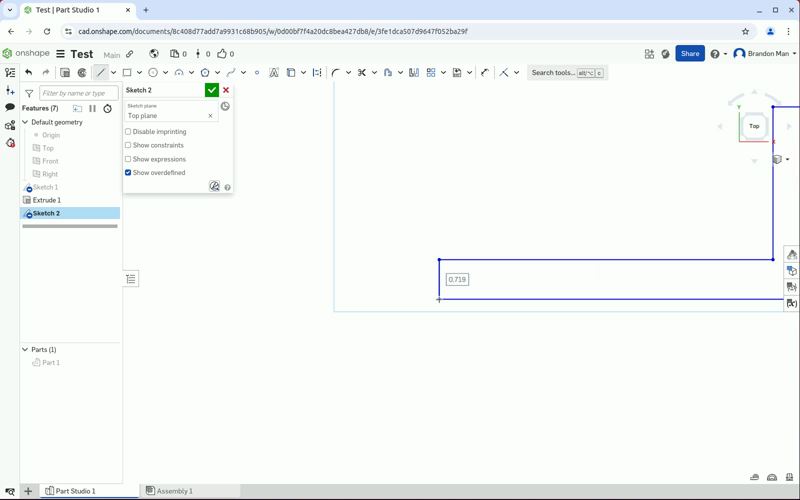
scroll(-6)
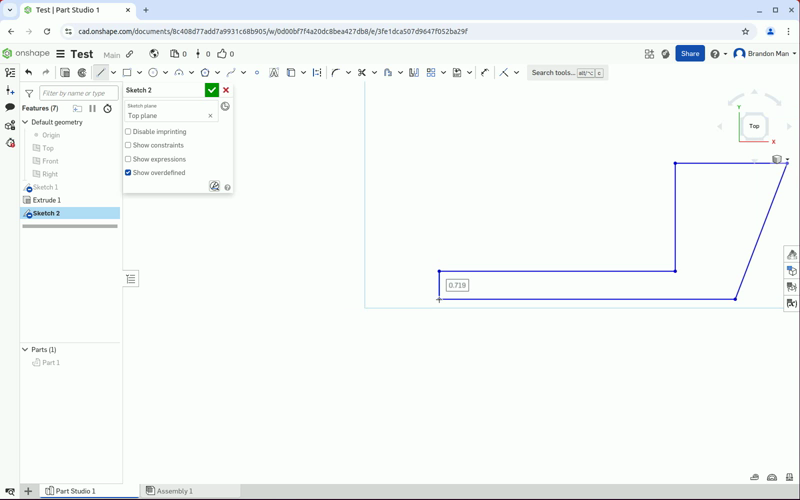
scroll(-6)
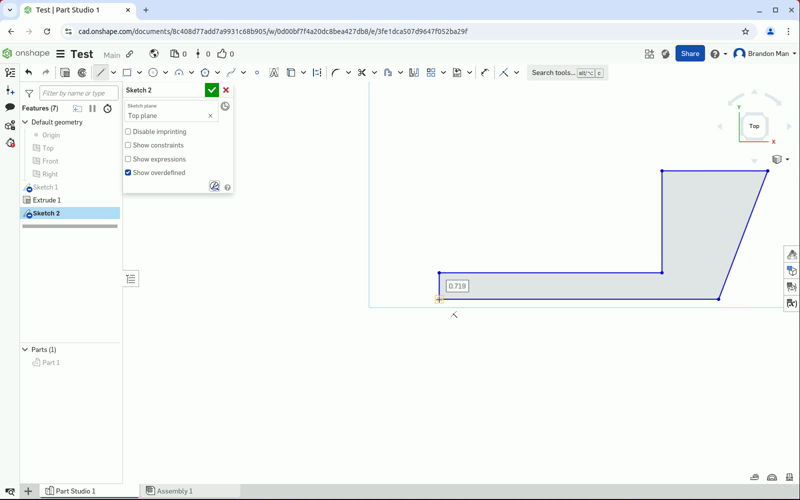
scroll(-6)
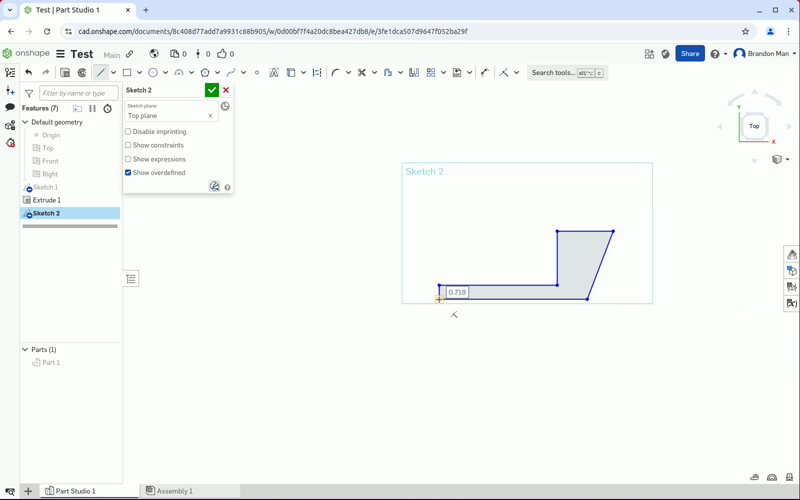
scroll(-6)
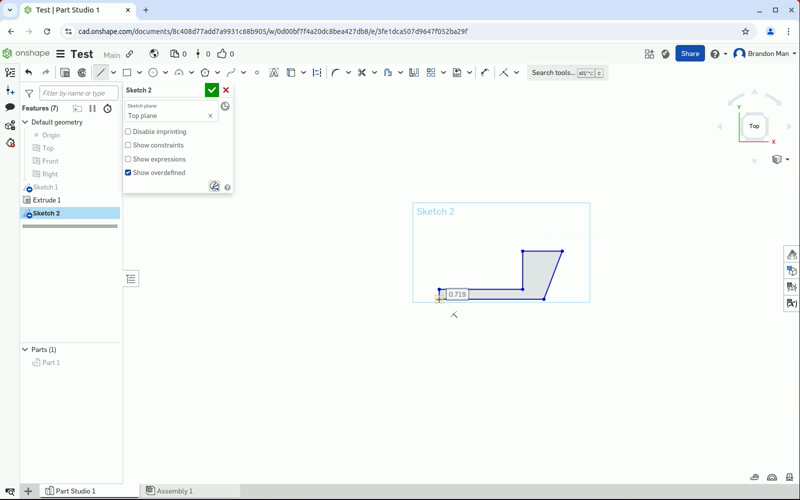
scroll(-6)
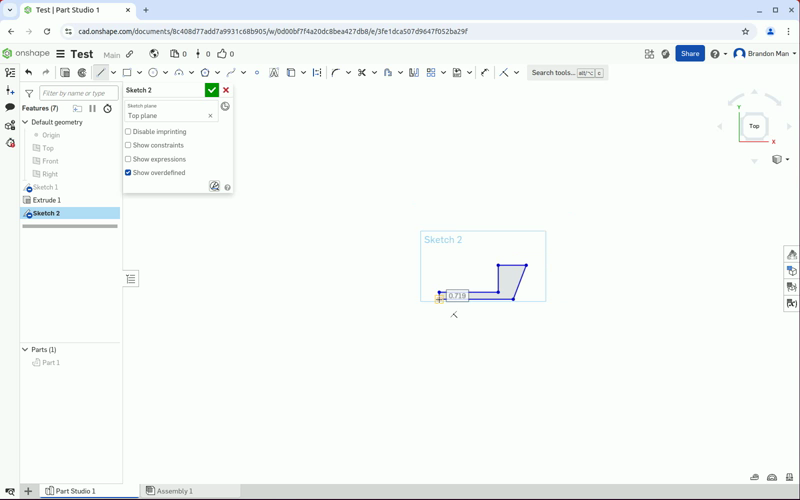
scroll(-6)
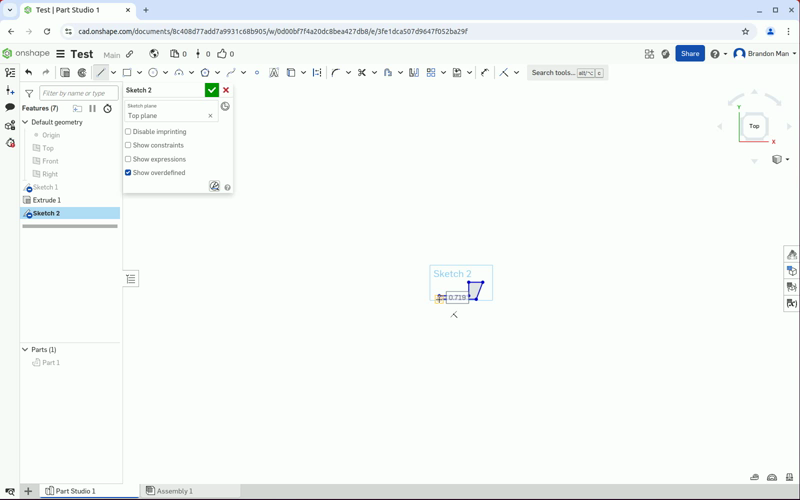
key(esc)
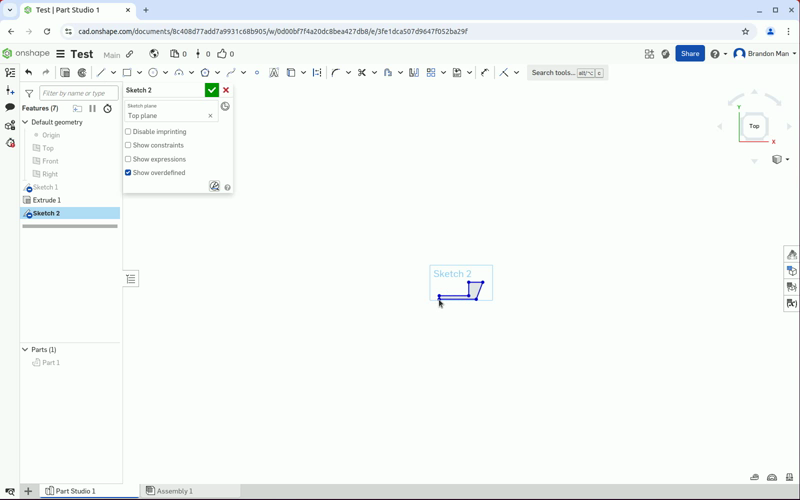
mouse_move(468, 283)
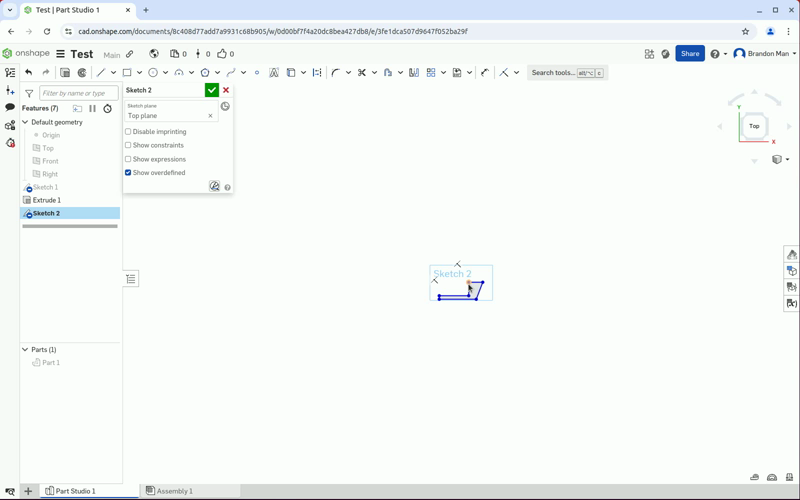
scroll(6)
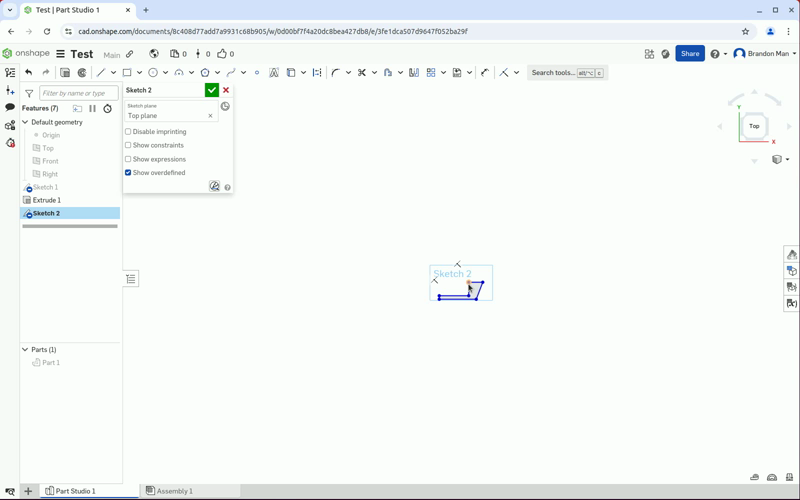
scroll(6)
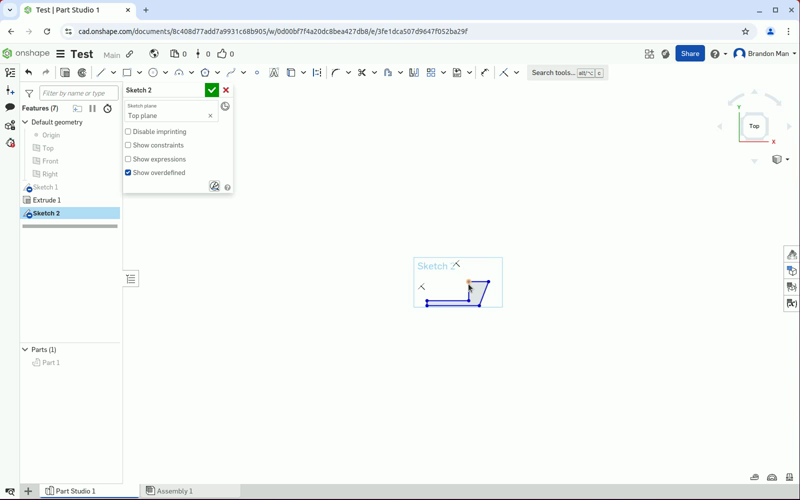
scroll(6)
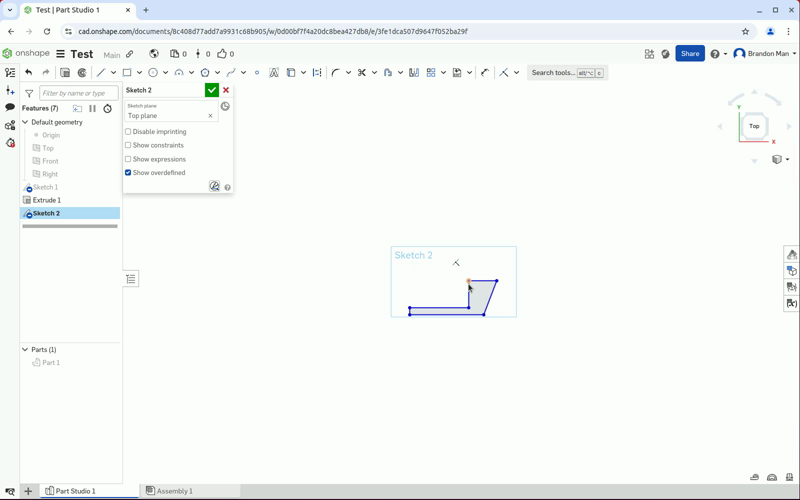
scroll(6)
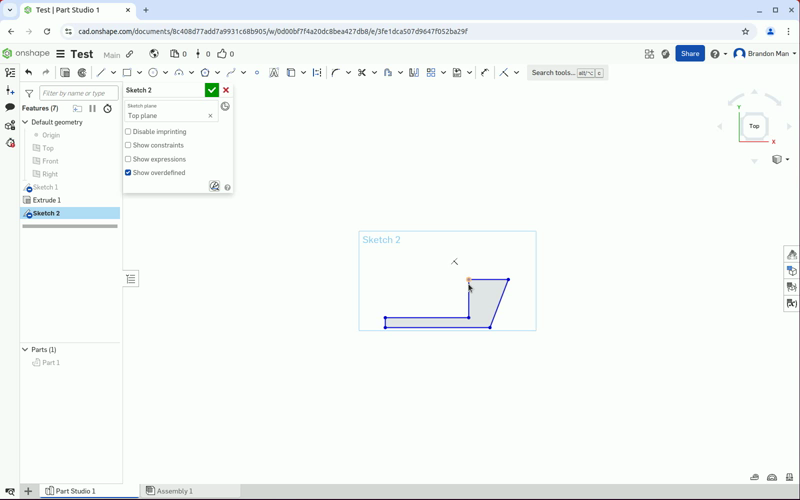
scroll(6)
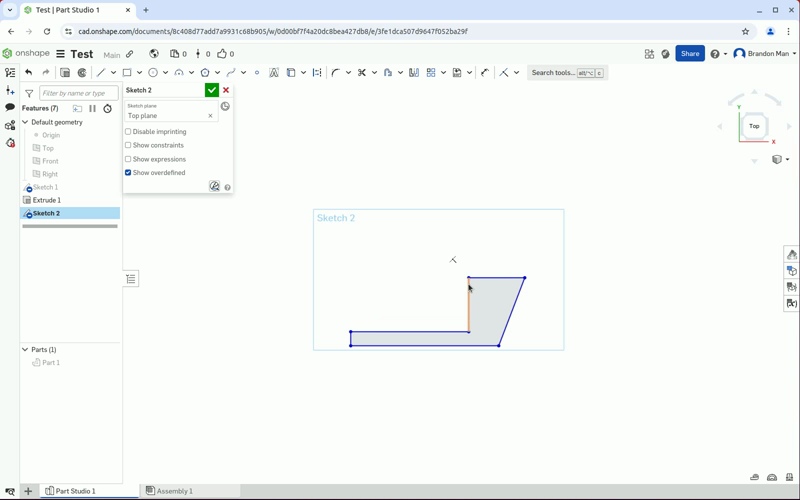
scroll(6)
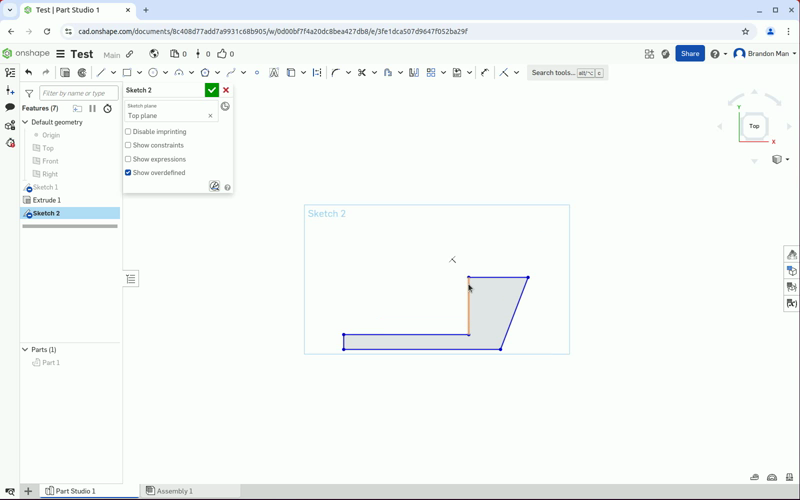
scroll(6)
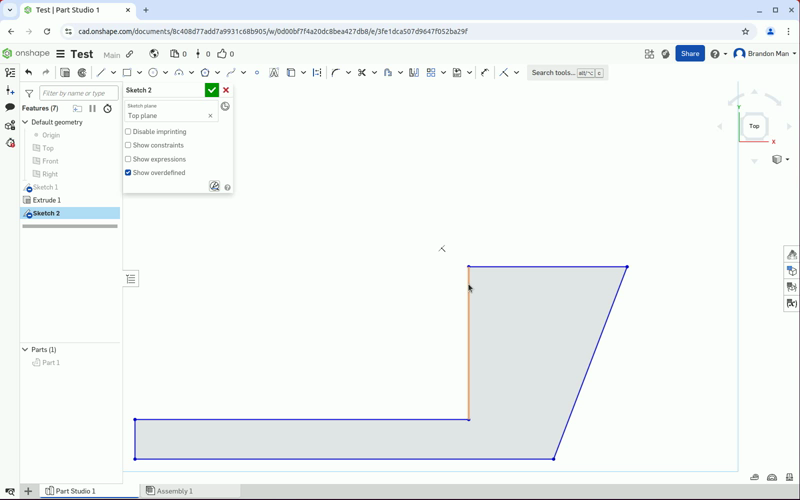
click(468, 283)
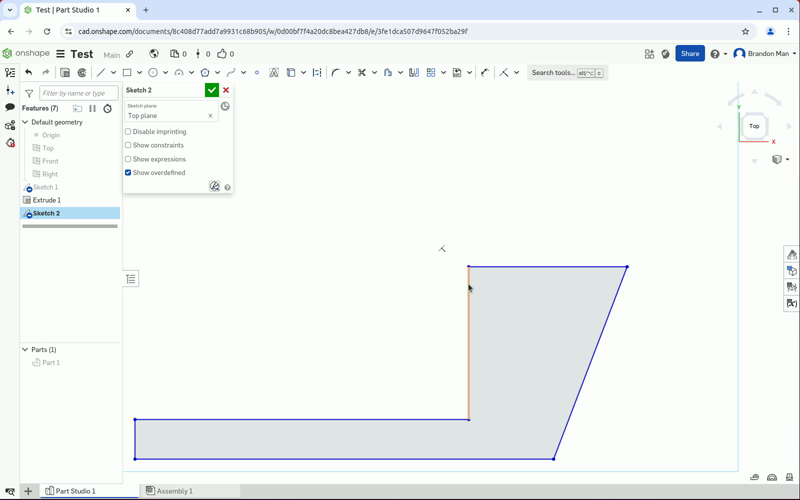
scroll(-6)
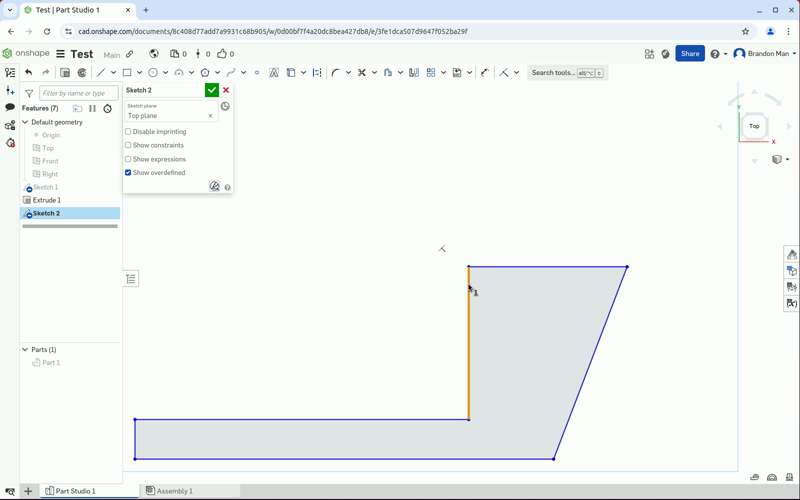
scroll(-6)
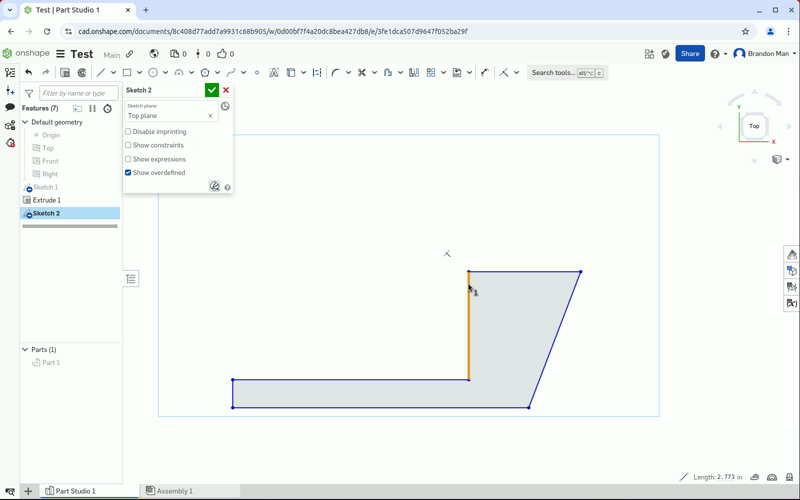
scroll(-6)
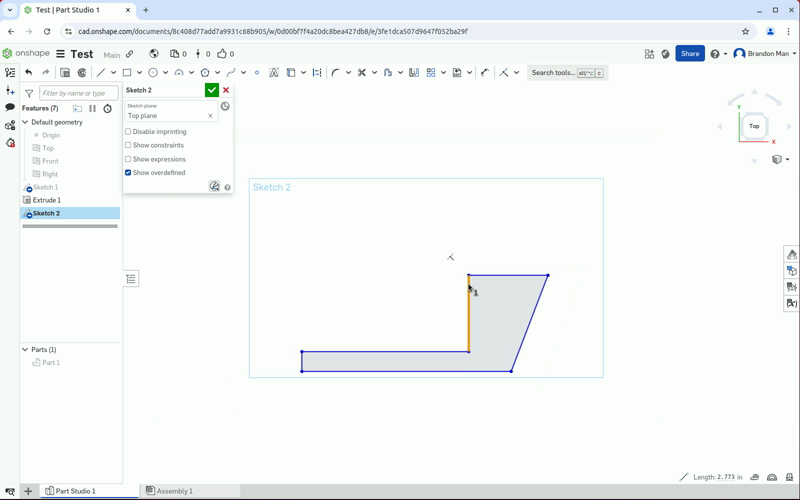
scroll(-6)
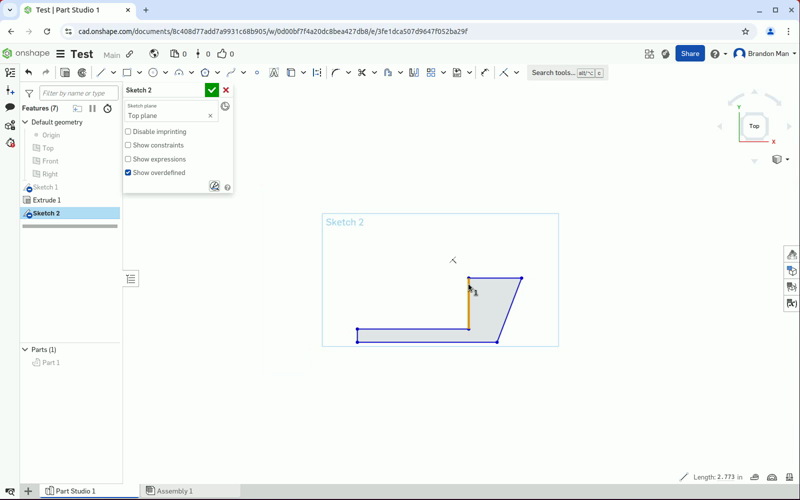
scroll(-6)
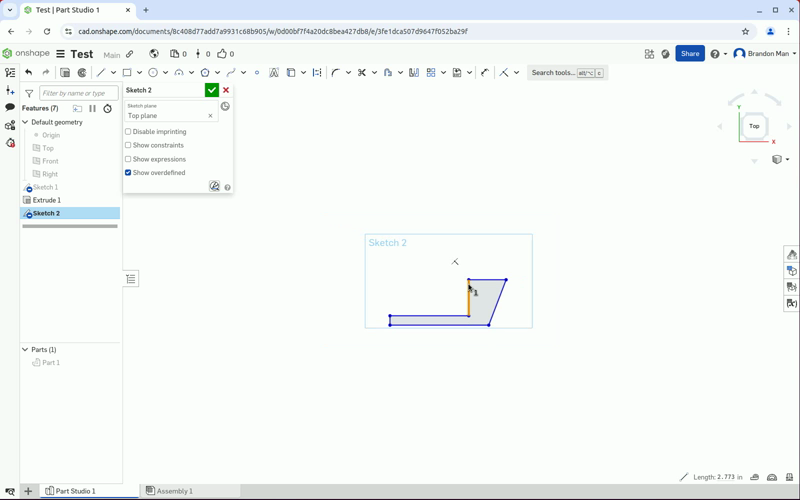
scroll(-6)
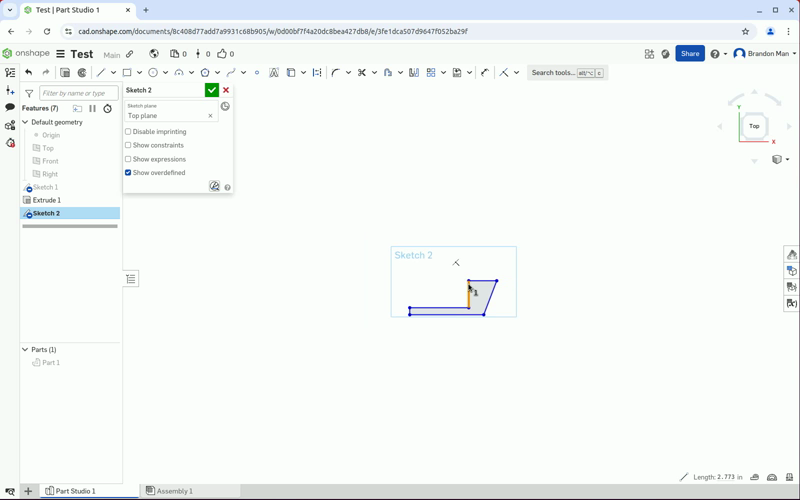
scroll(-6)
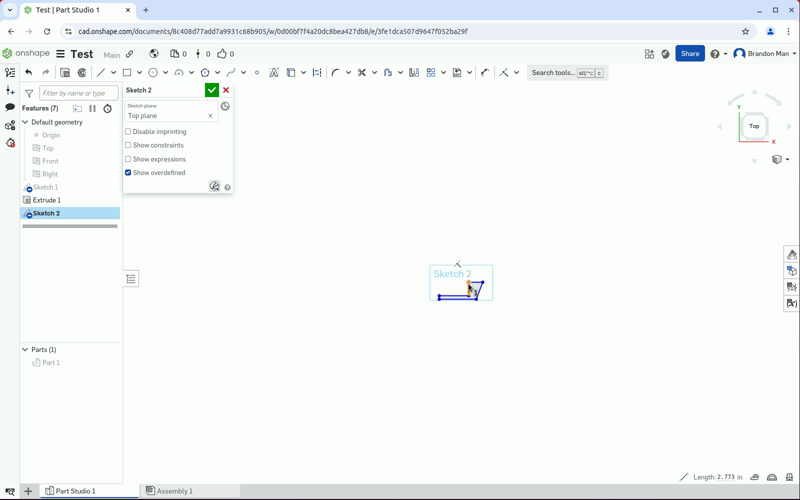
mouse_move(73, 352)
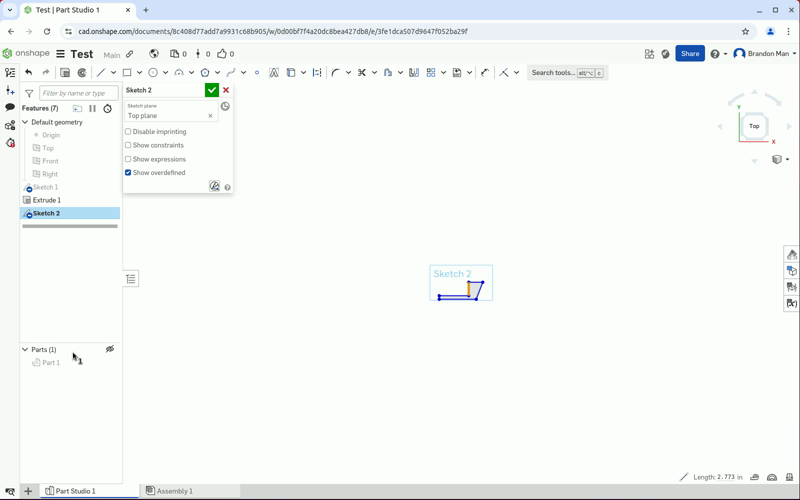
key(shift+y)
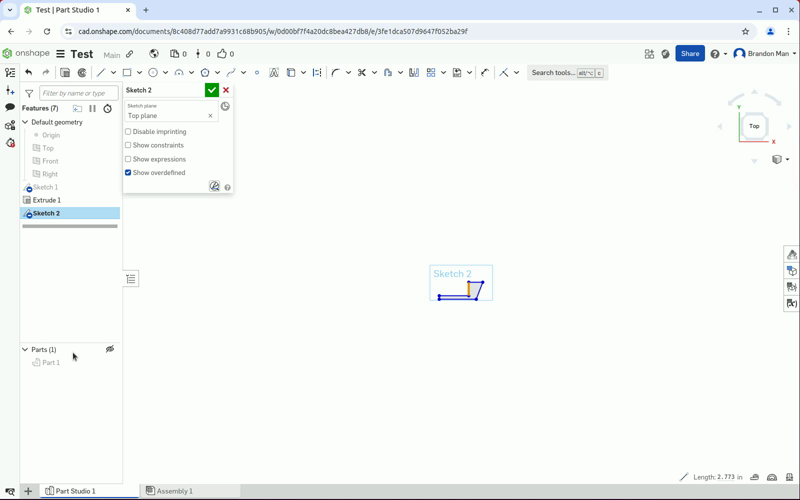
key(shift+e)
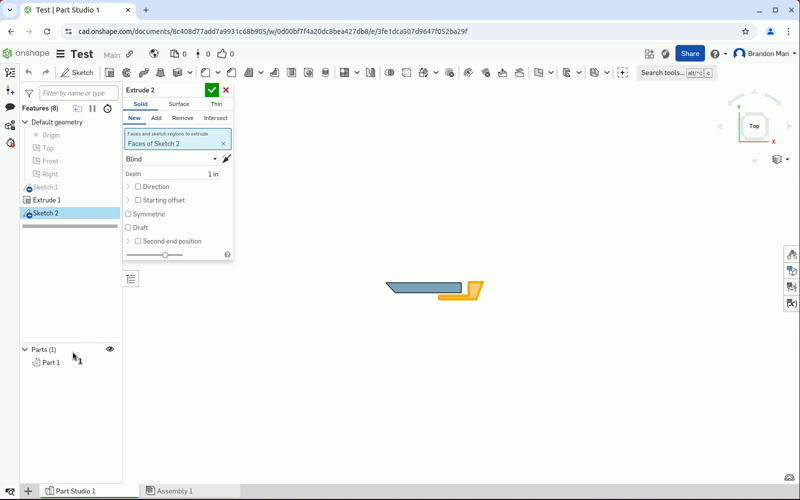
mouse_move(143, 106)
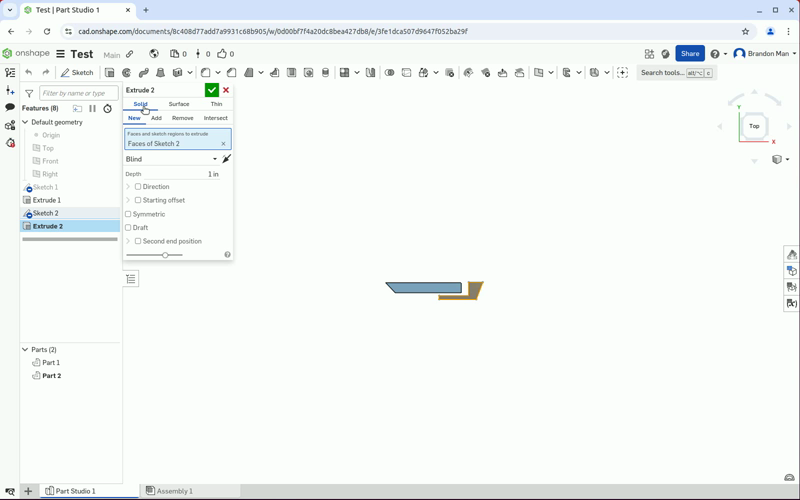
click(143, 106)
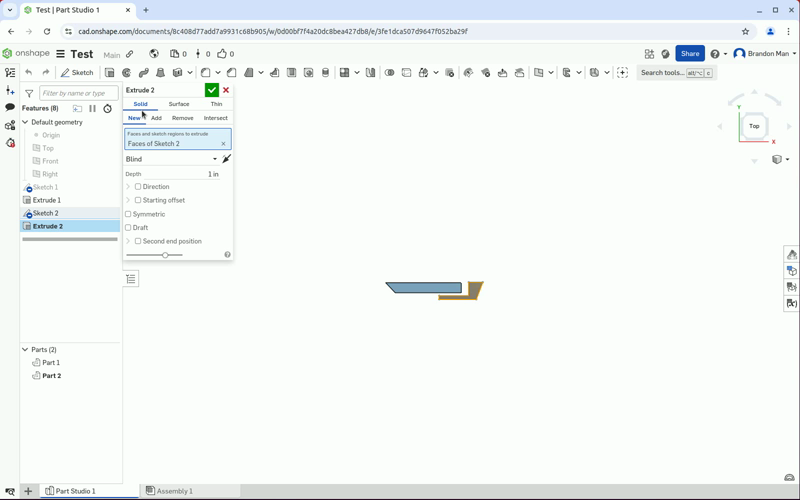
mouse_move(137, 120)
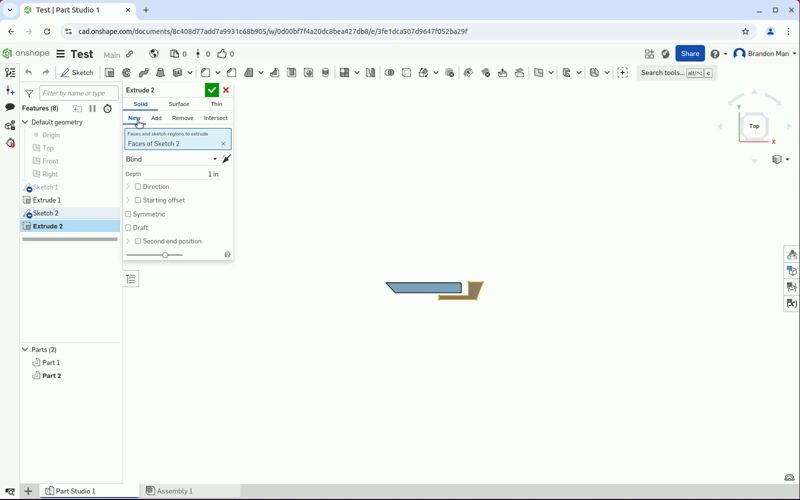
click(137, 120)
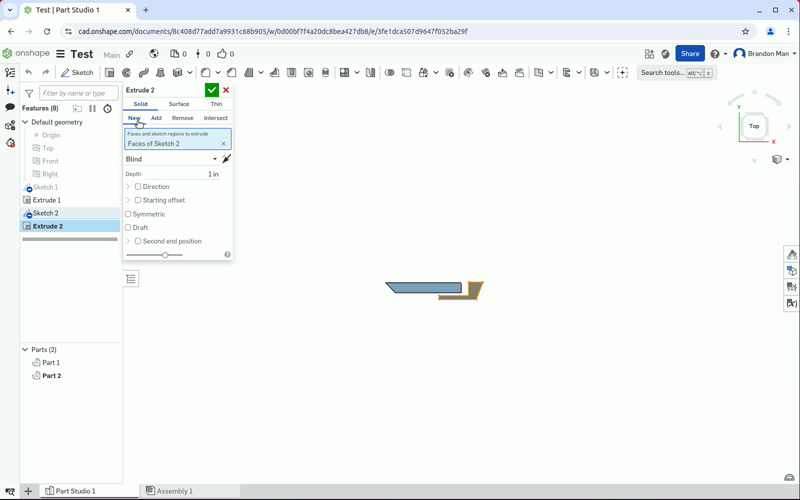
key(tab, 4)
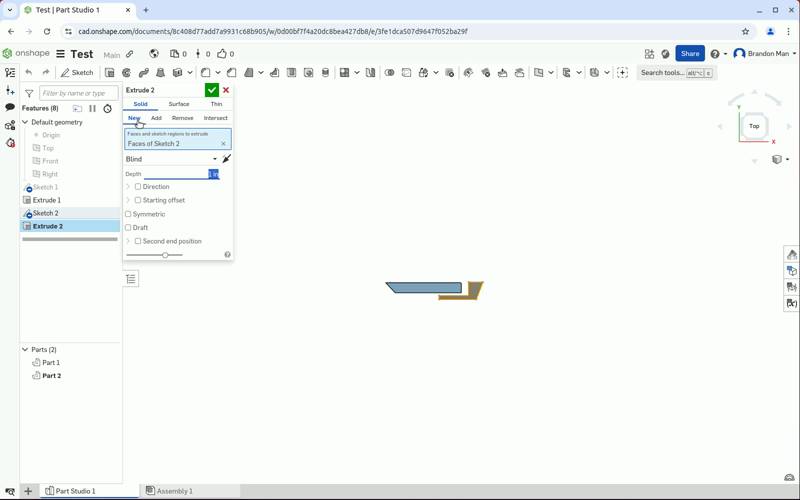
text(23.108)
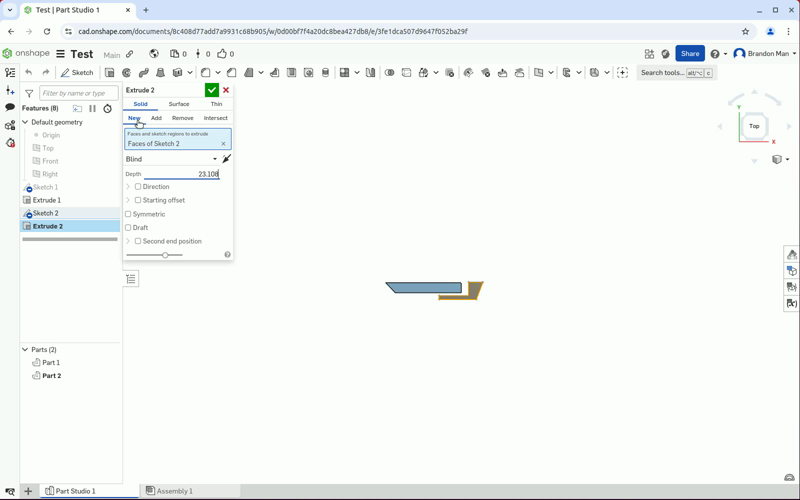
key(enter)
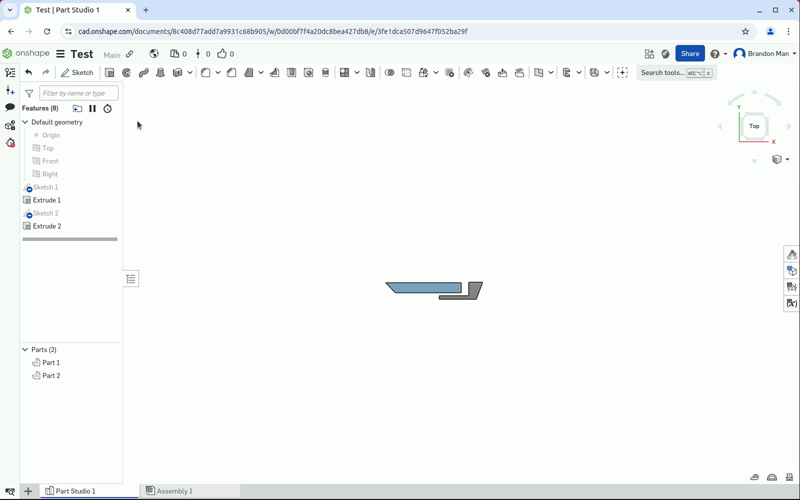
key(shift+h)
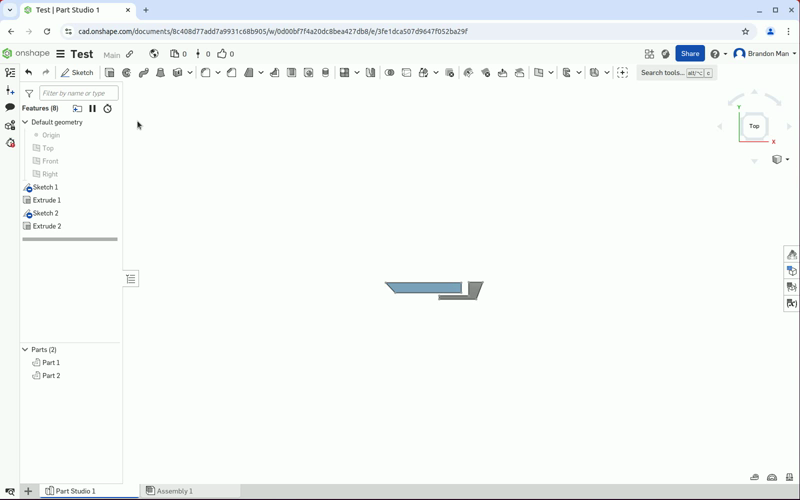
key(shift+h)
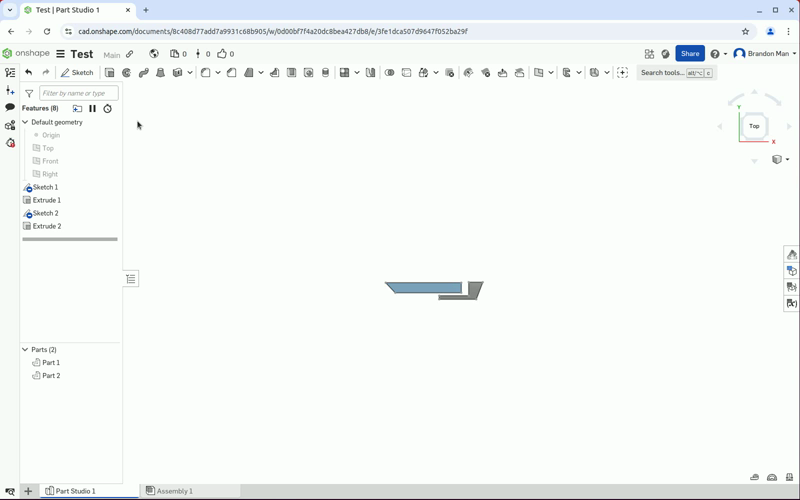
key(shift+7)
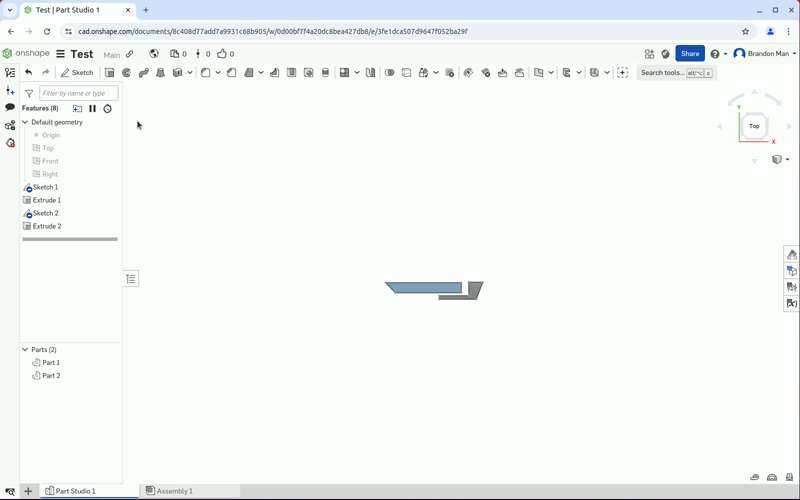
key(up, 3)
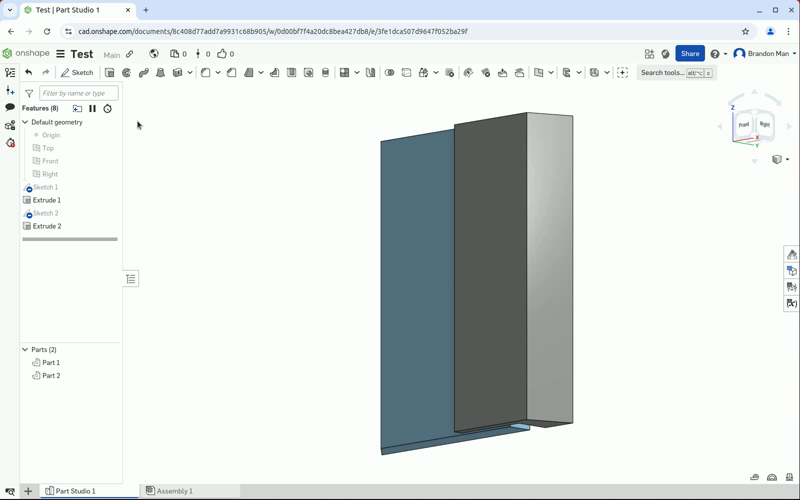
key(left, 3)
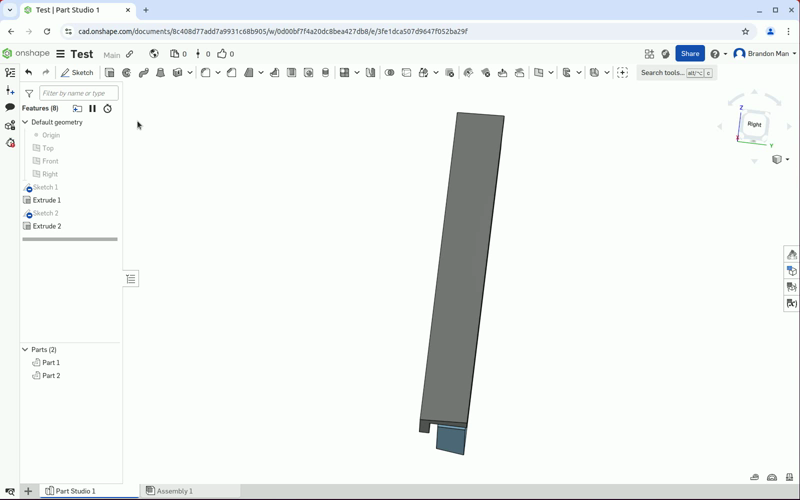
key(right, 3)
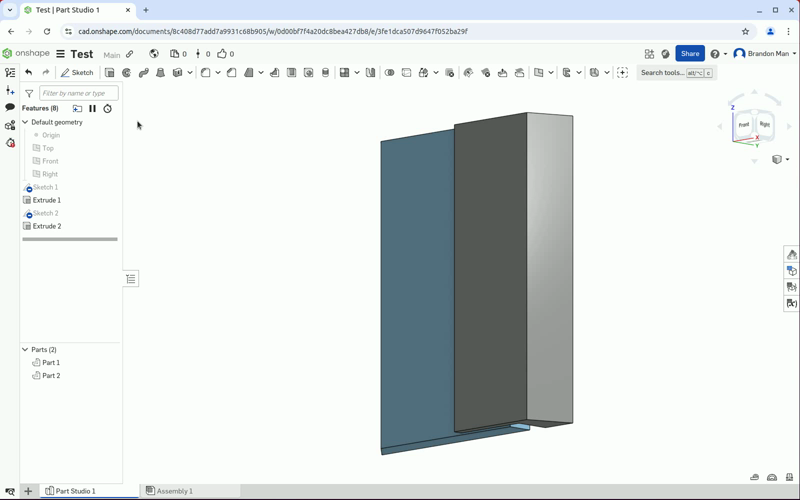
key(down, 3)
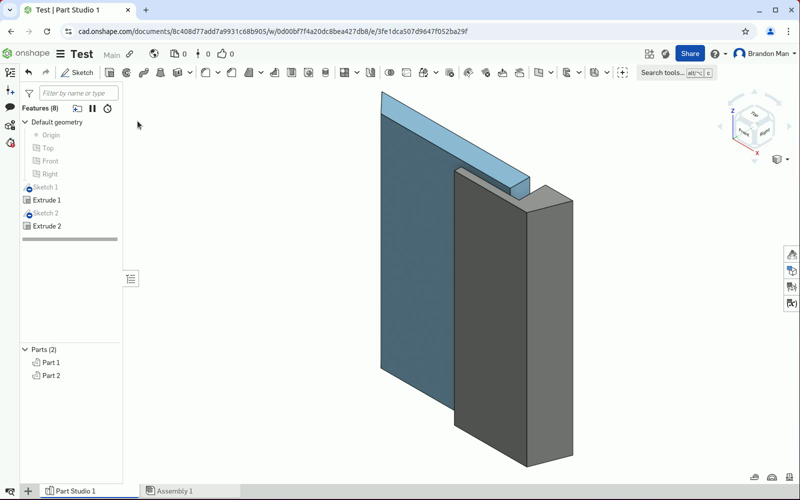
mouse_move(73, 189)
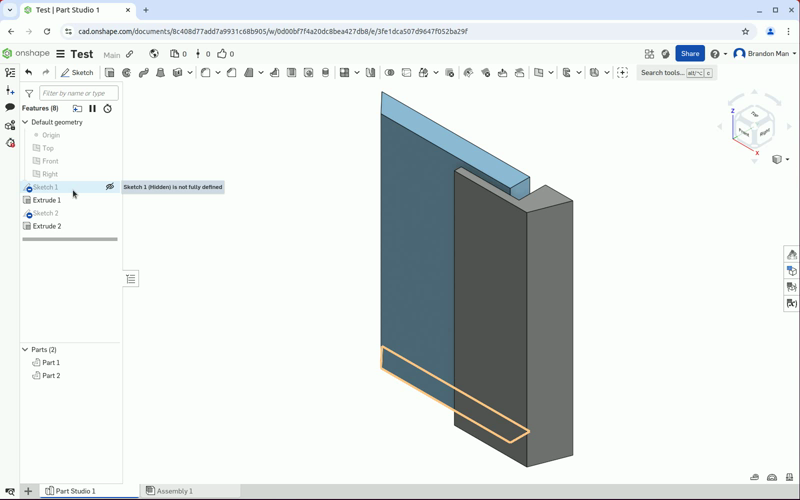
click(73, 189)